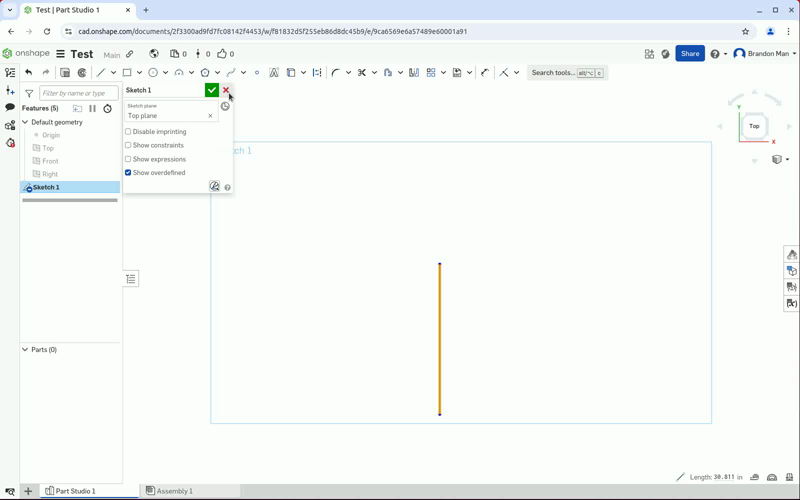
key(shift+h)
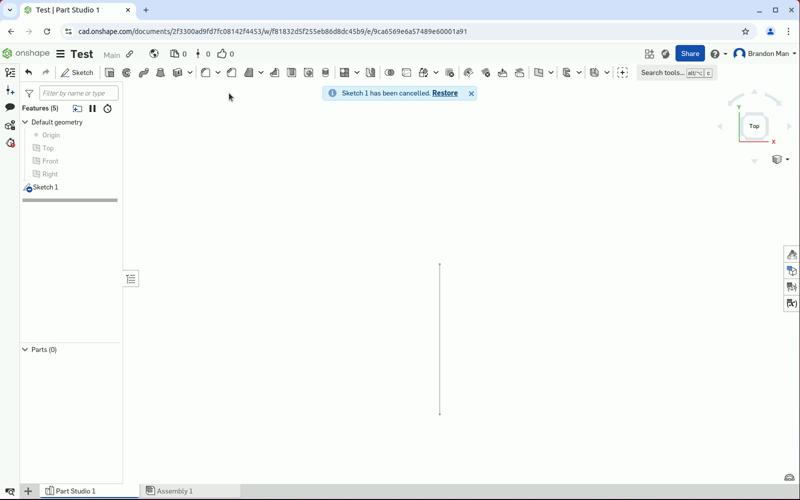
mouse_move(73, 352)
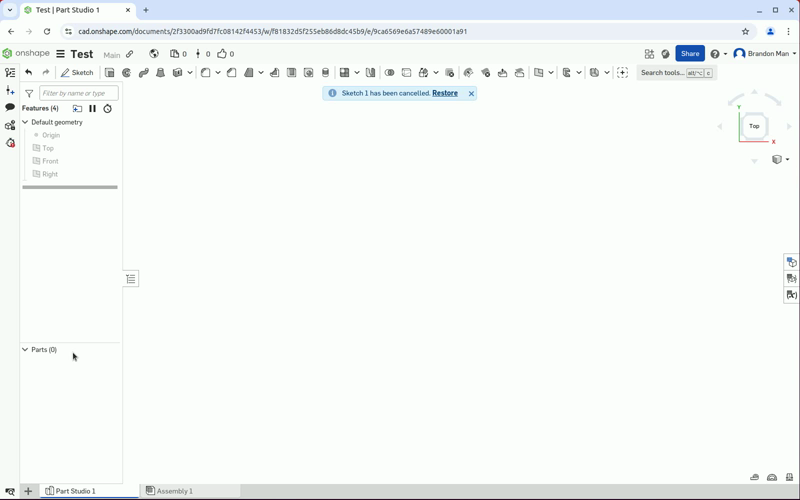
key(y)
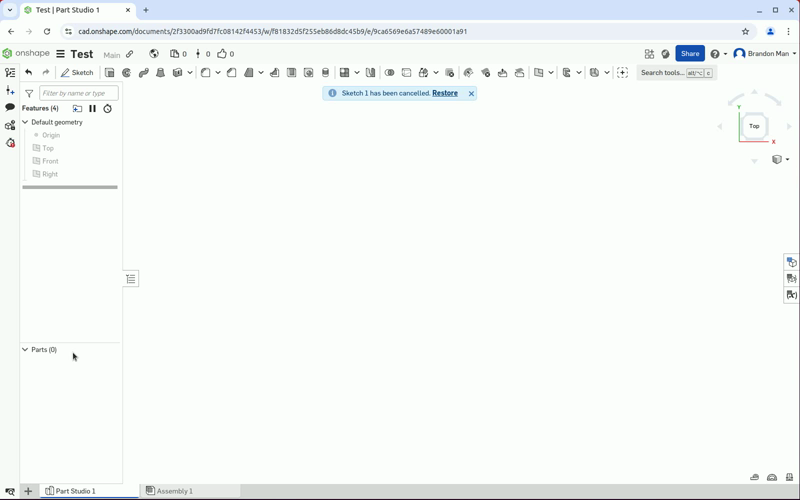
key(shift+p)
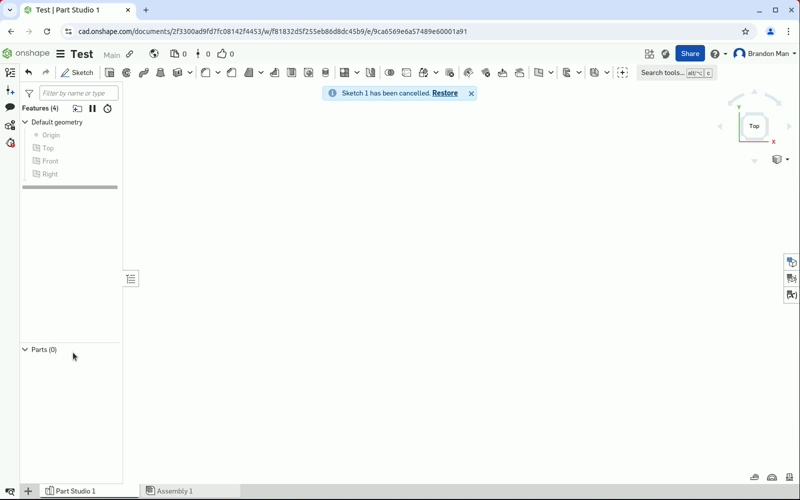
key(space)
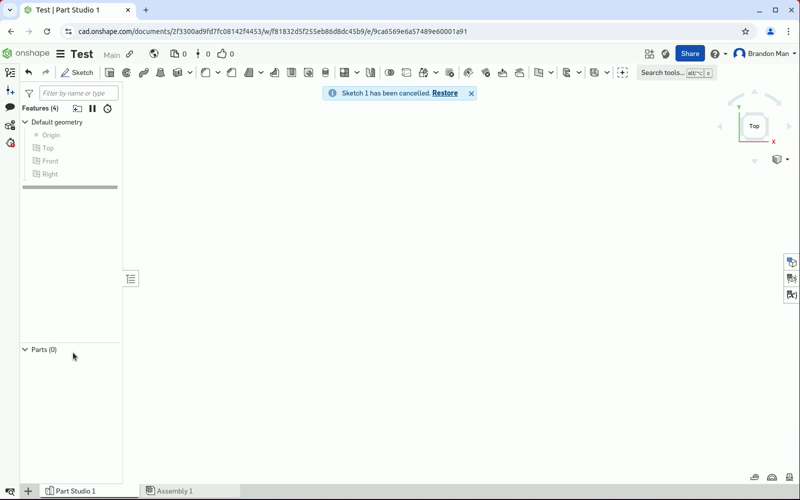
key_down(shift)
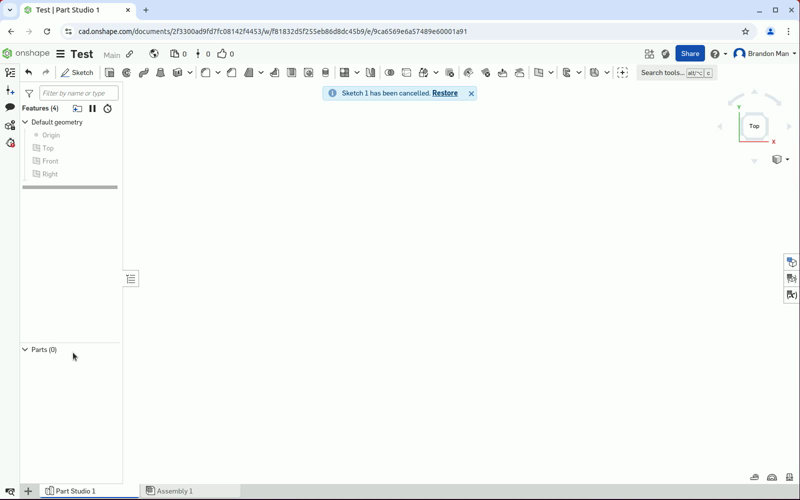
key(up)
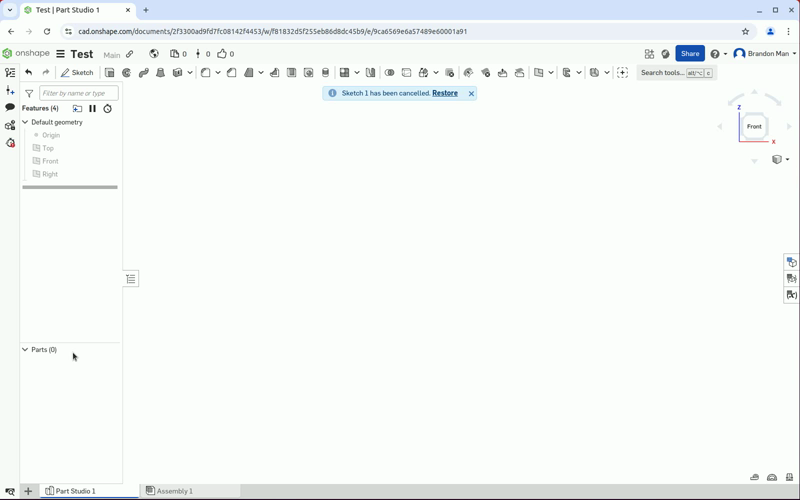
key_up(shift)
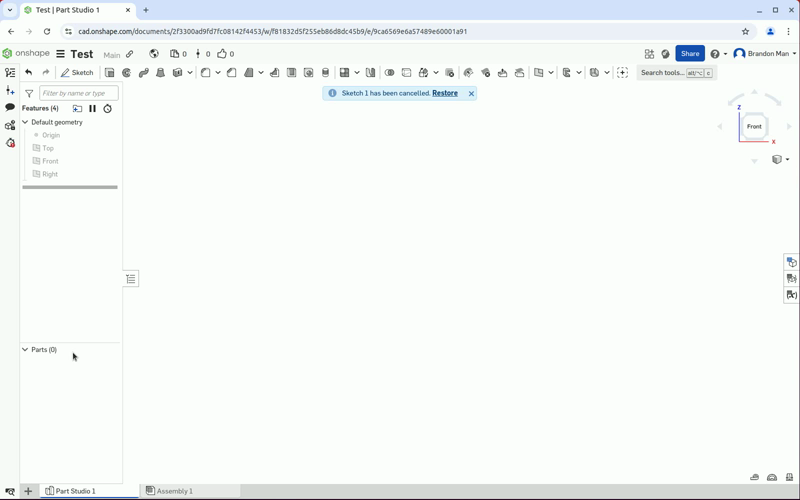
key(space)
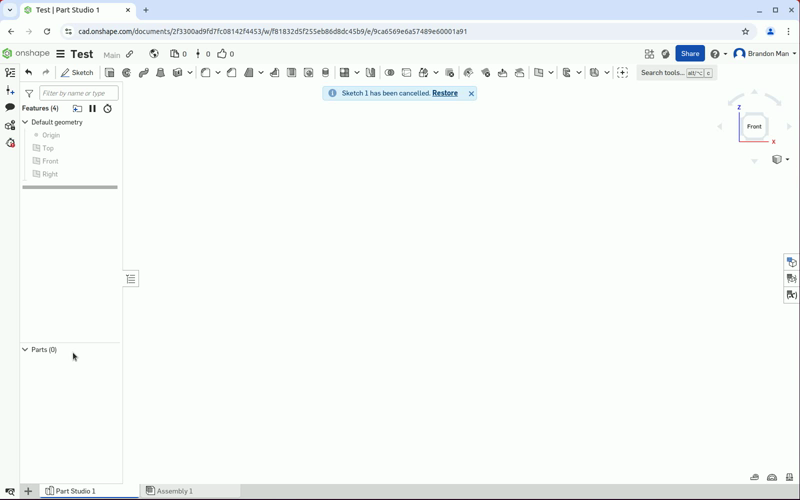
key_down(shift)
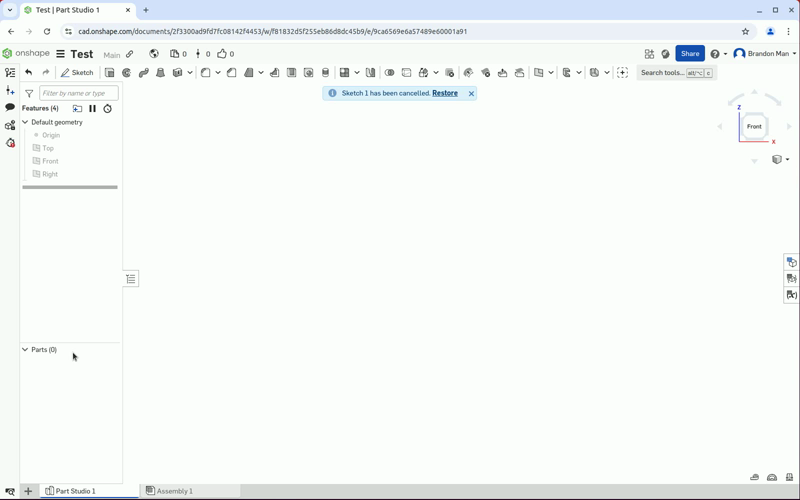
key(left)
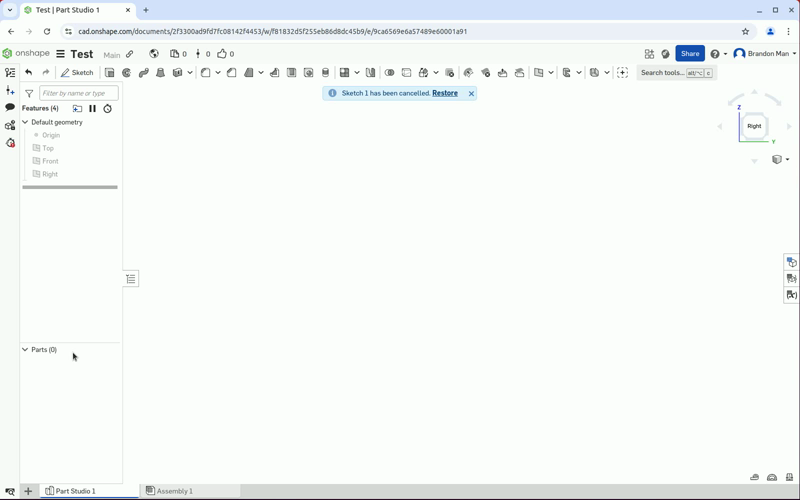
key_up(shift)
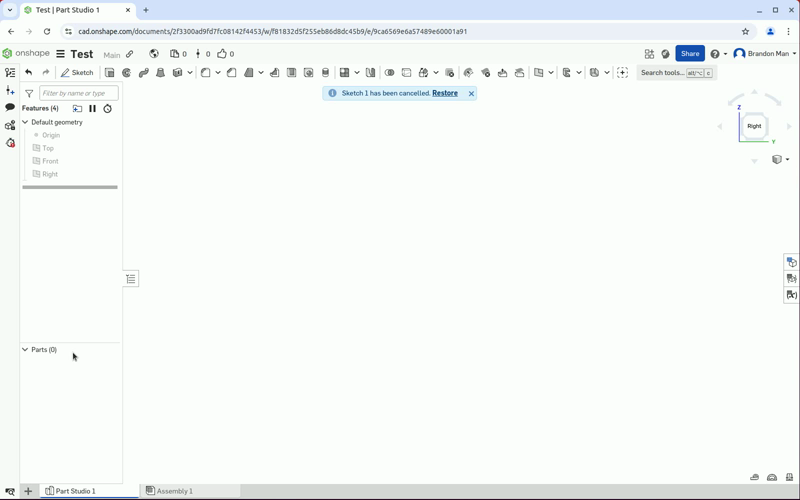
mouse_move(73, 352)
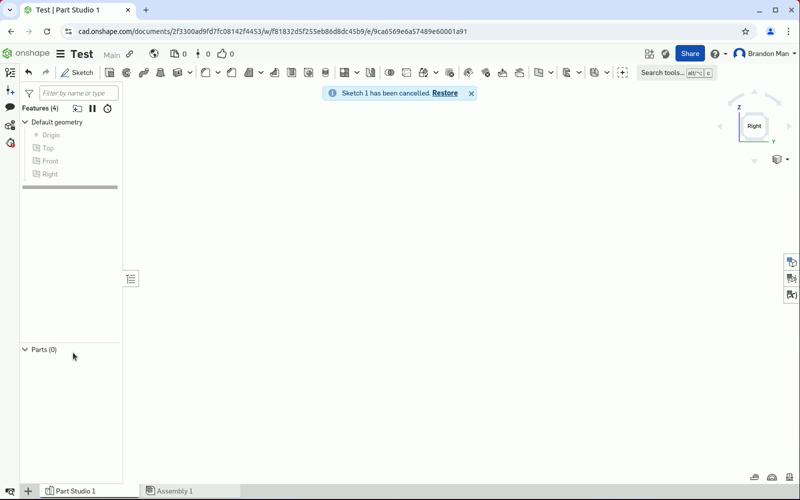
key(shift+y)
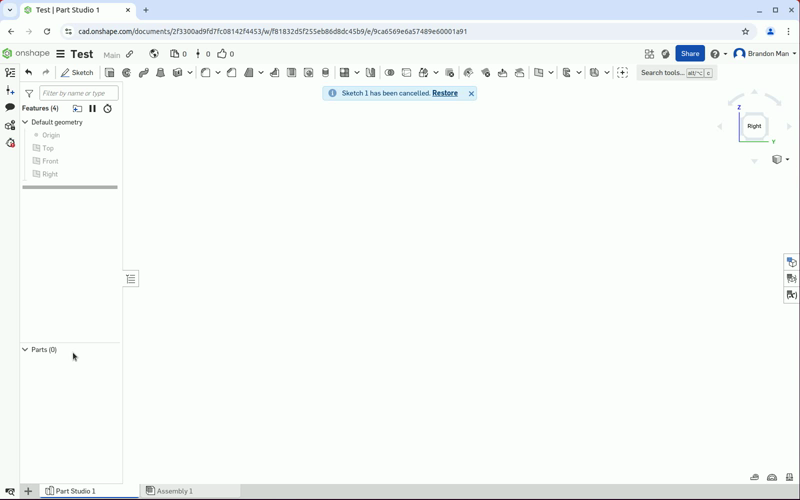
key(shift+s)
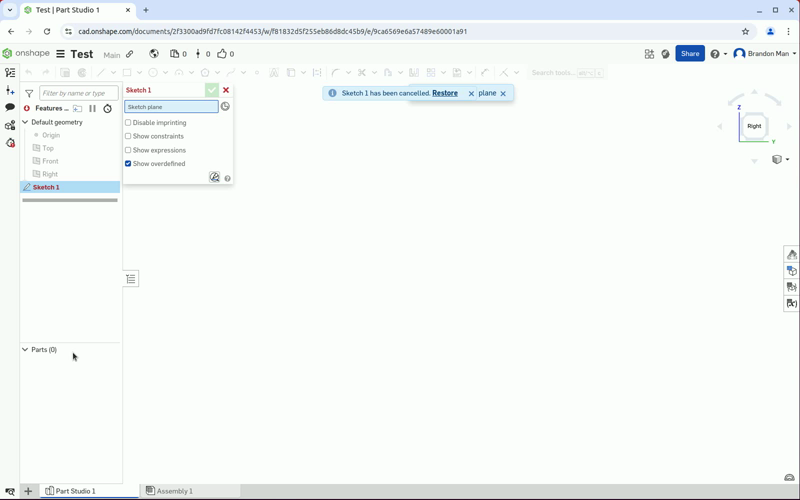
mouse_move(73, 176)
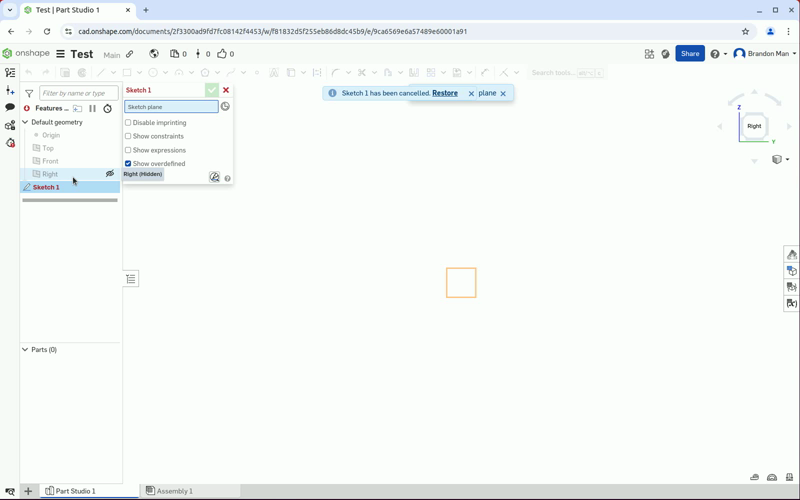
click(73, 176)
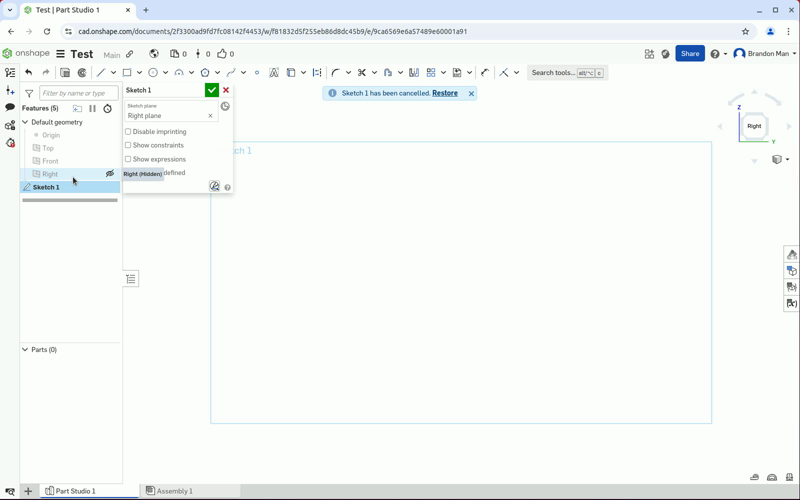
mouse_move(73, 352)
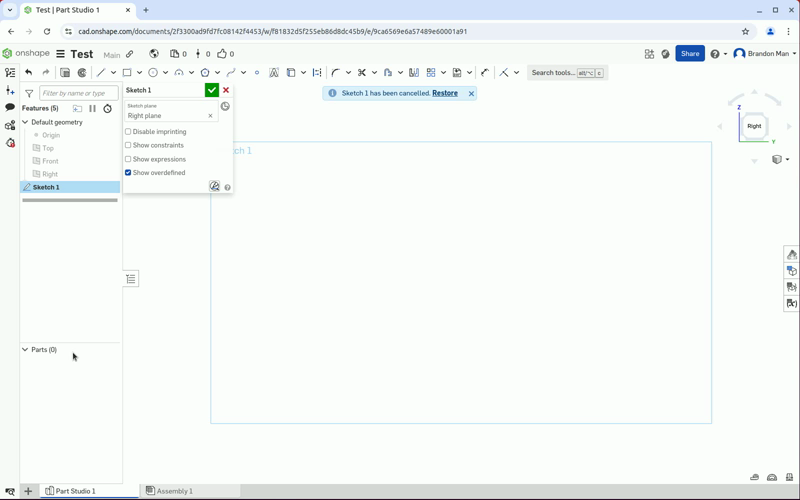
key(y)
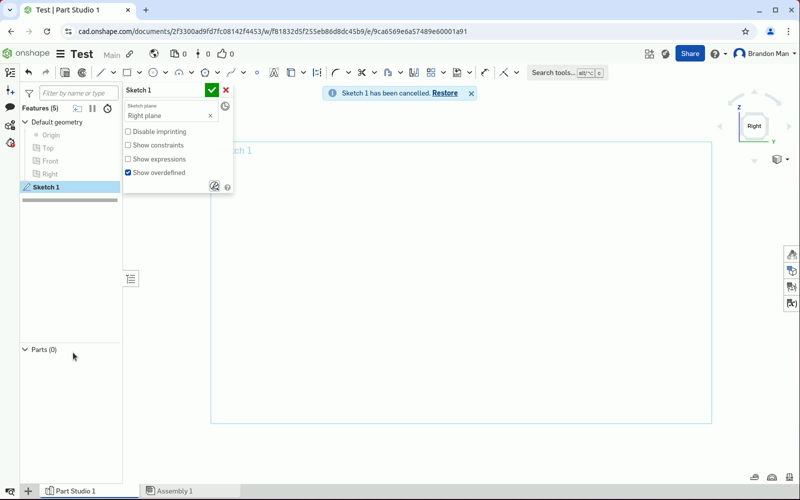
key(c)
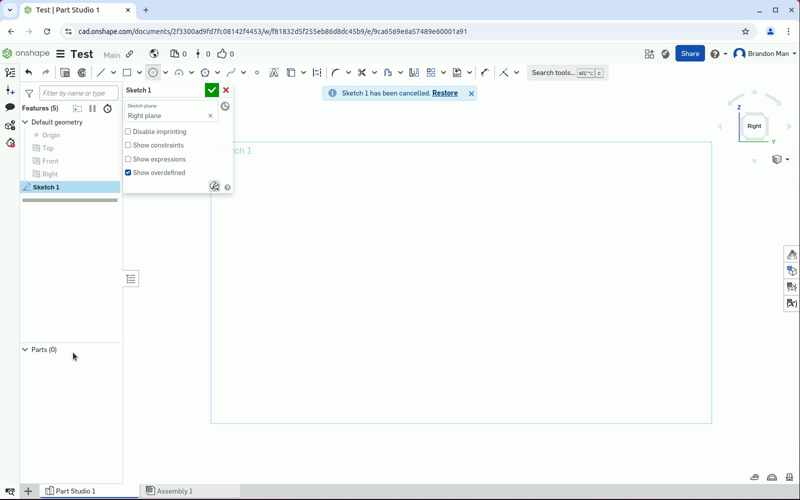
key_down(shift)
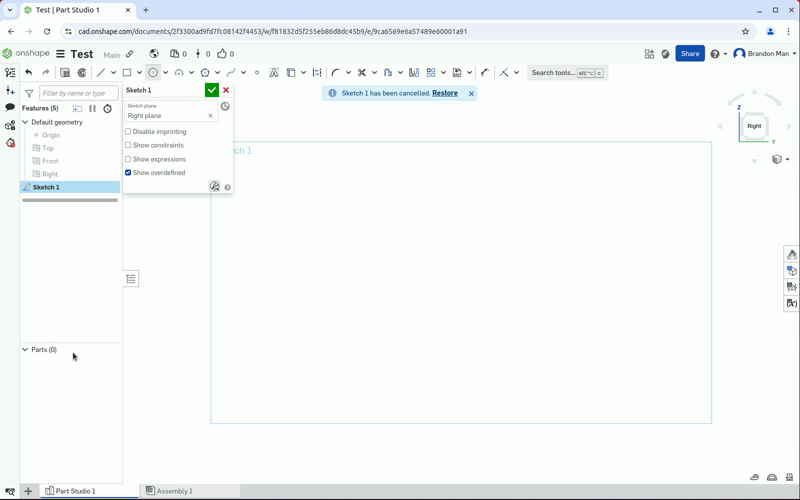
mouse_move(461, 282)
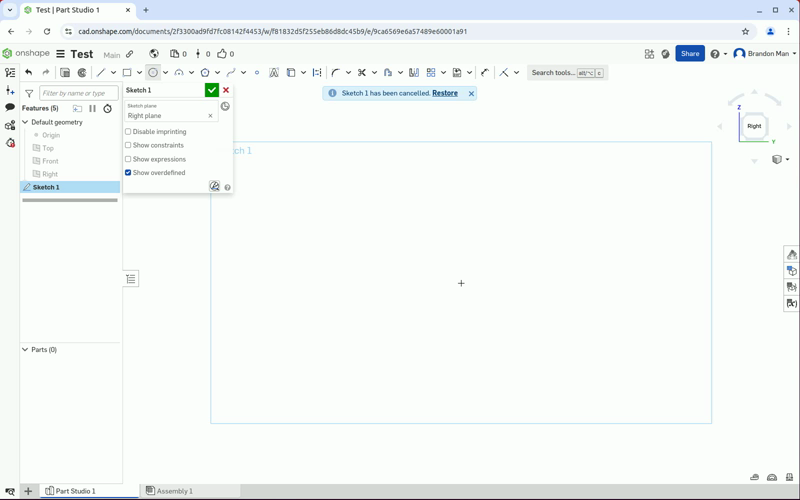
click(461, 282)
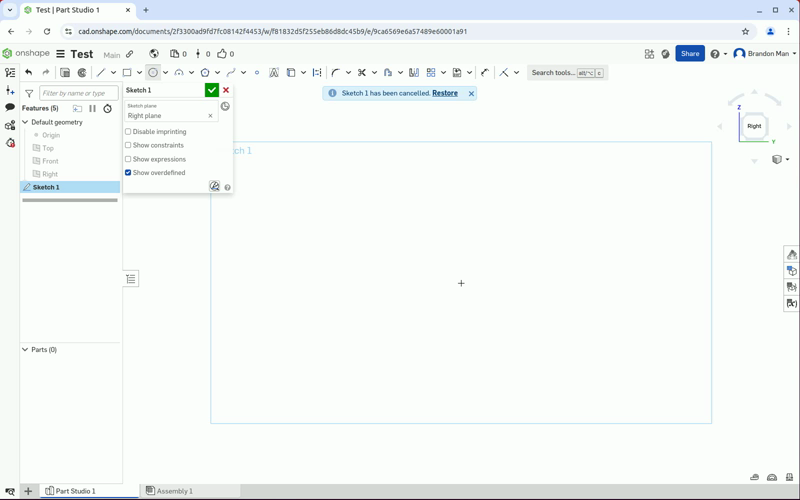
key_up(shift)
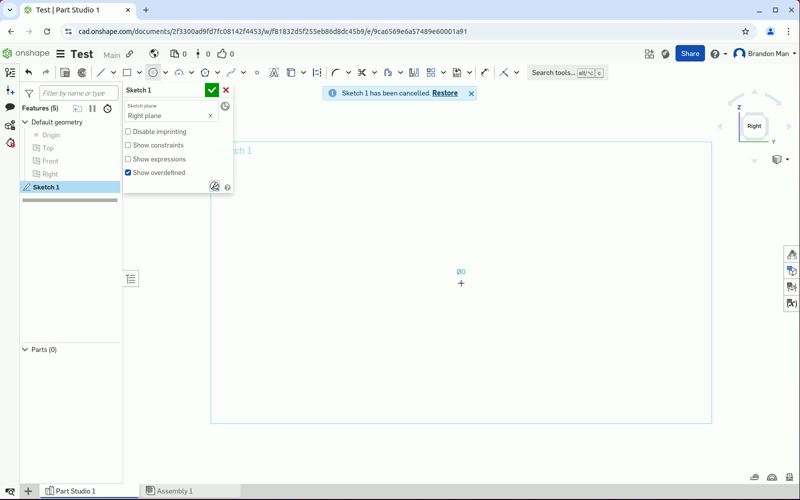
mouse_move(480, 282)
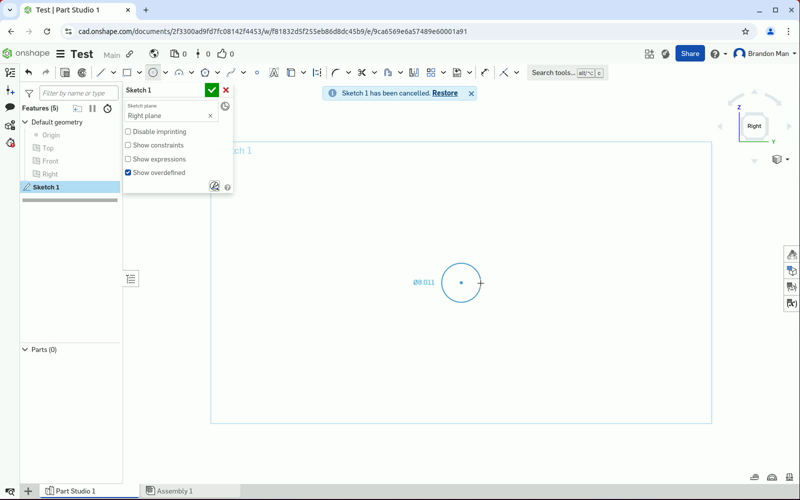
click(480, 282)
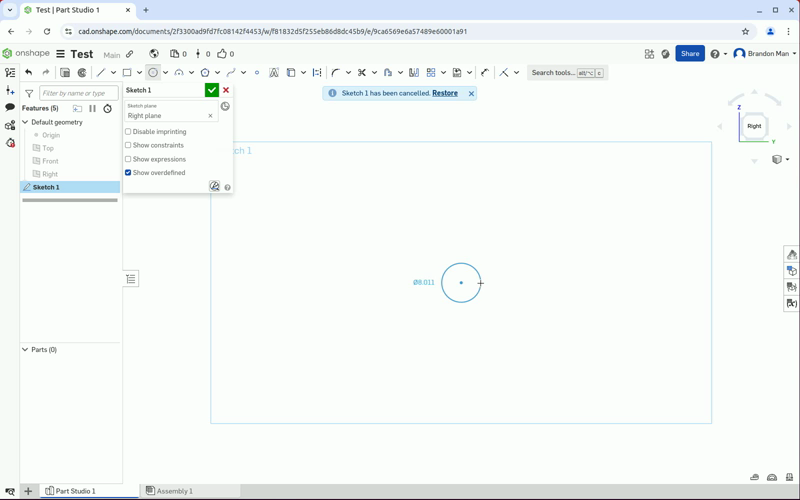
key(esc)
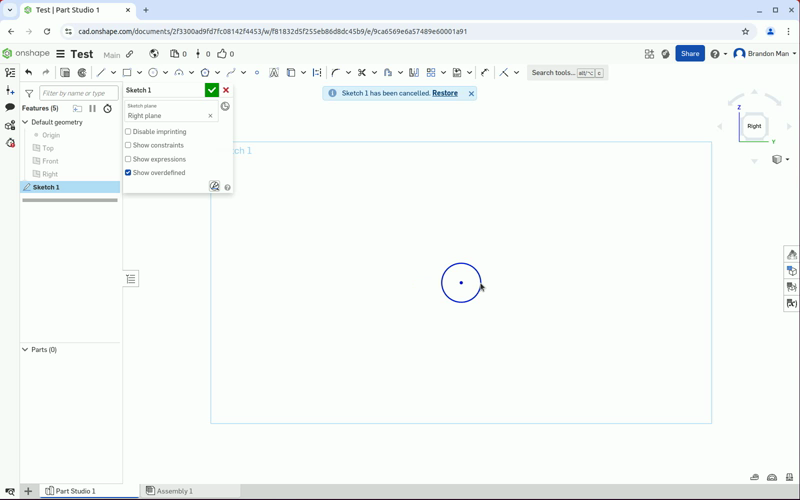
mouse_move(474, 294)
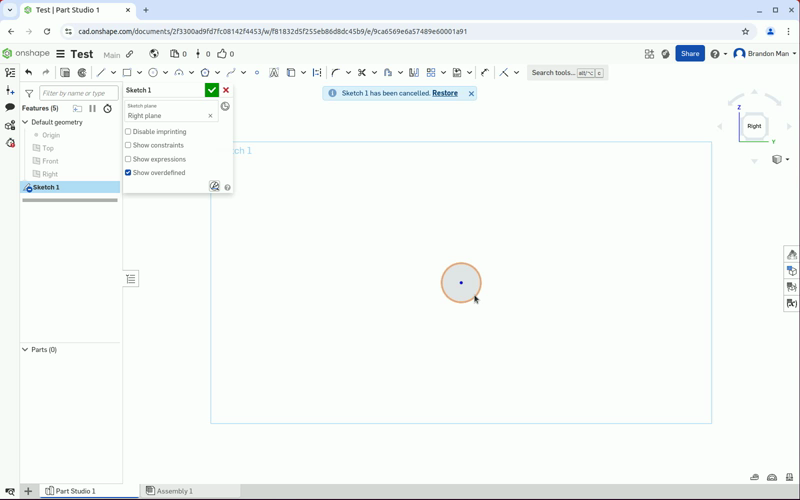
scroll(6)
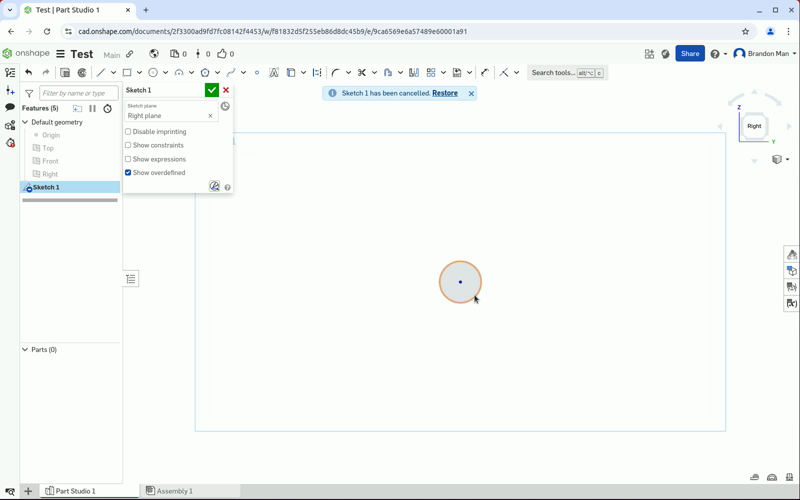
scroll(6)
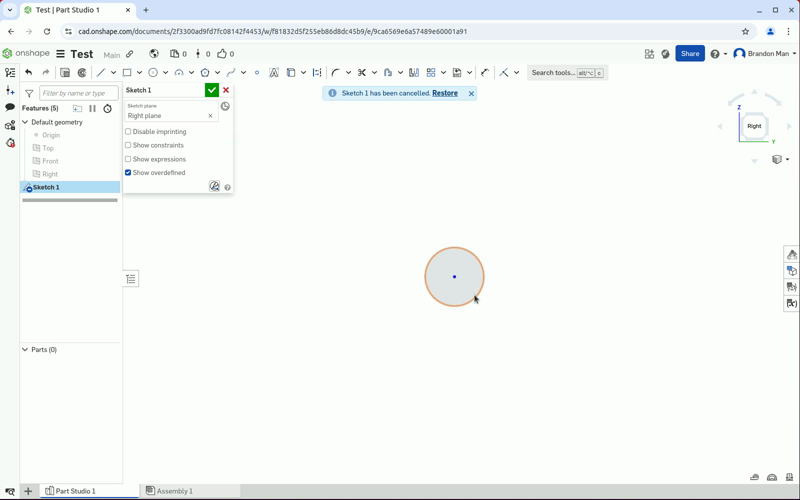
scroll(6)
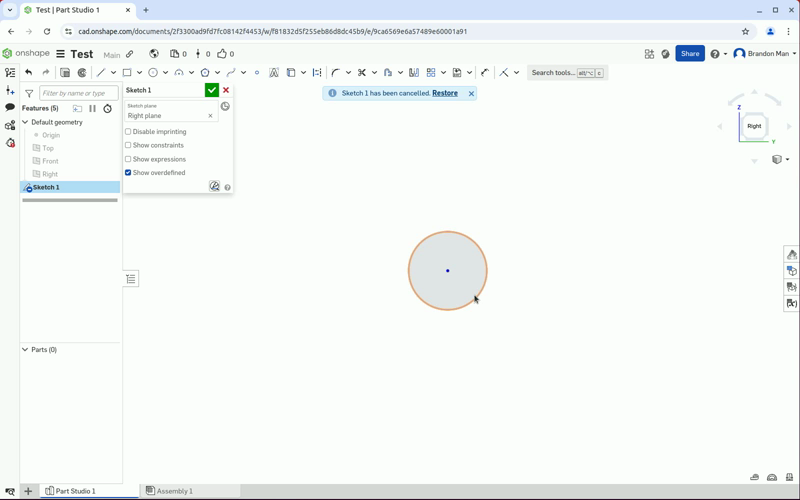
scroll(6)
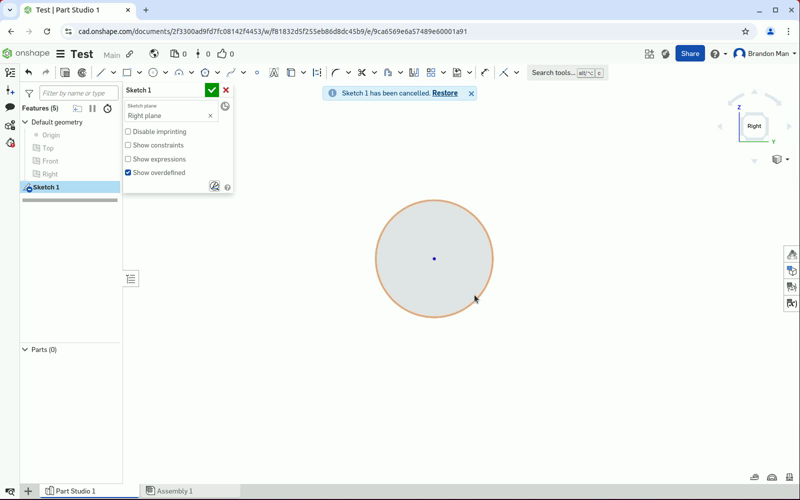
scroll(6)
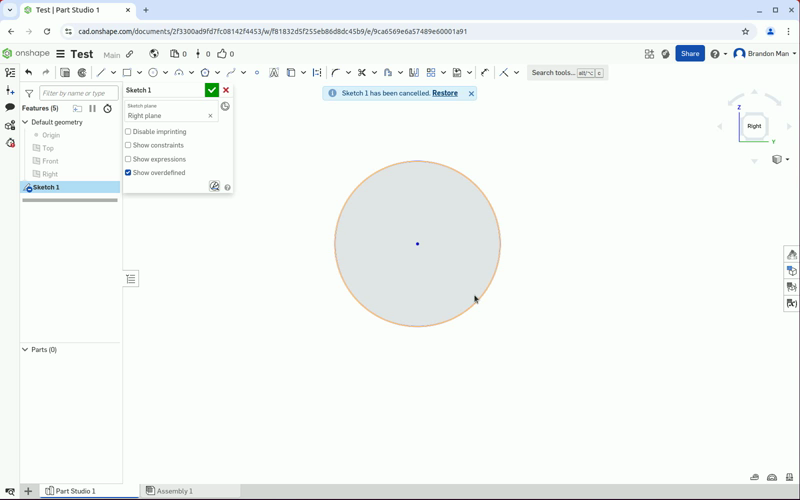
scroll(6)
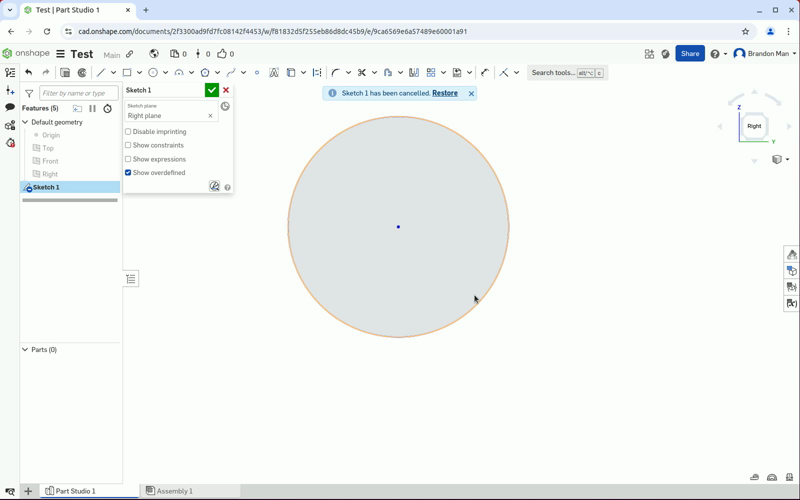
scroll(6)
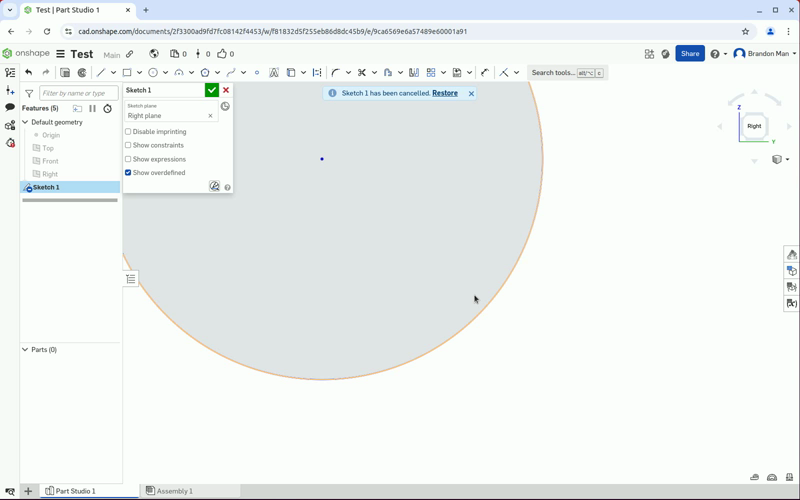
click(474, 294)
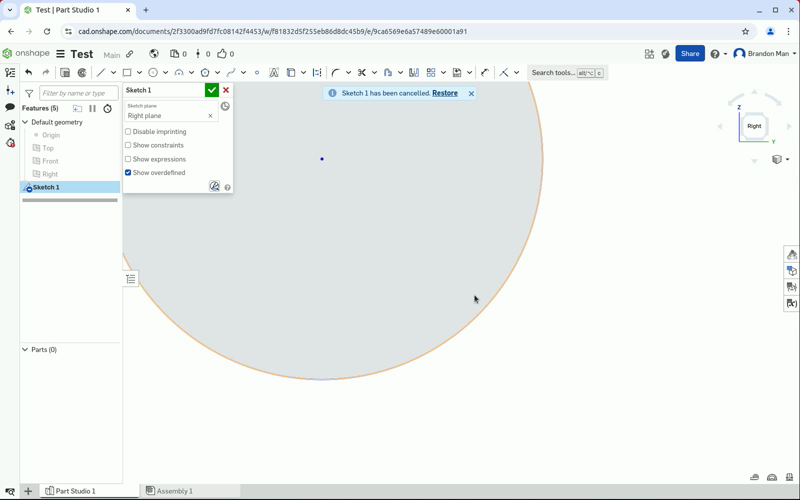
scroll(-6)
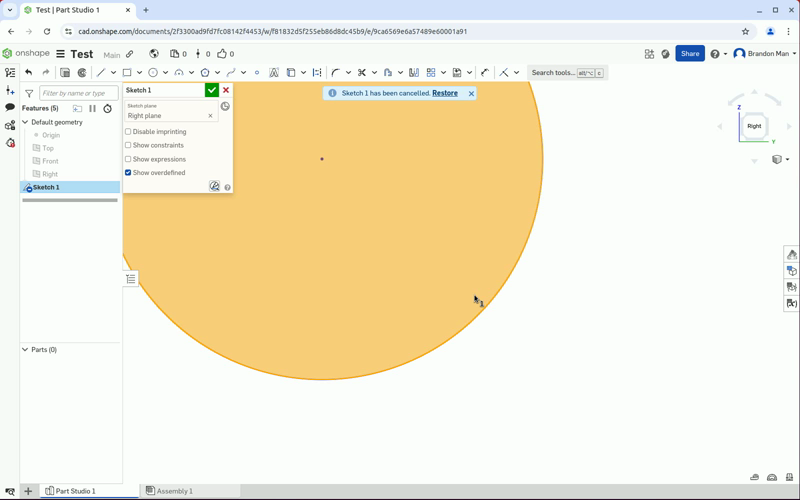
scroll(-6)
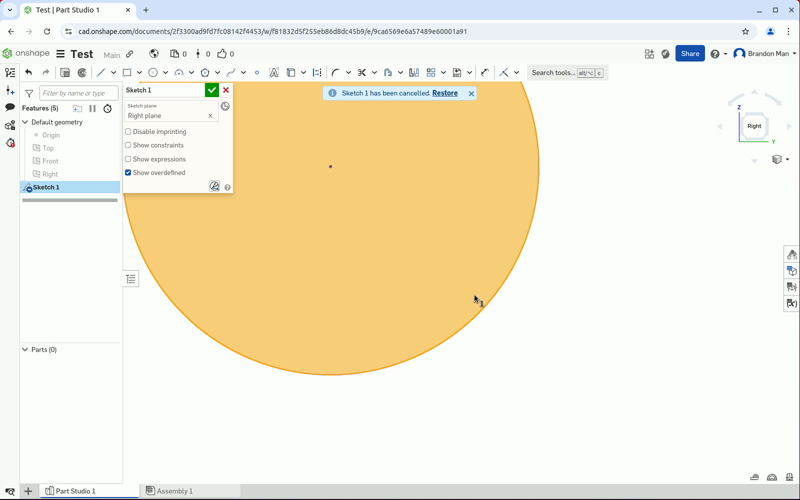
scroll(-6)
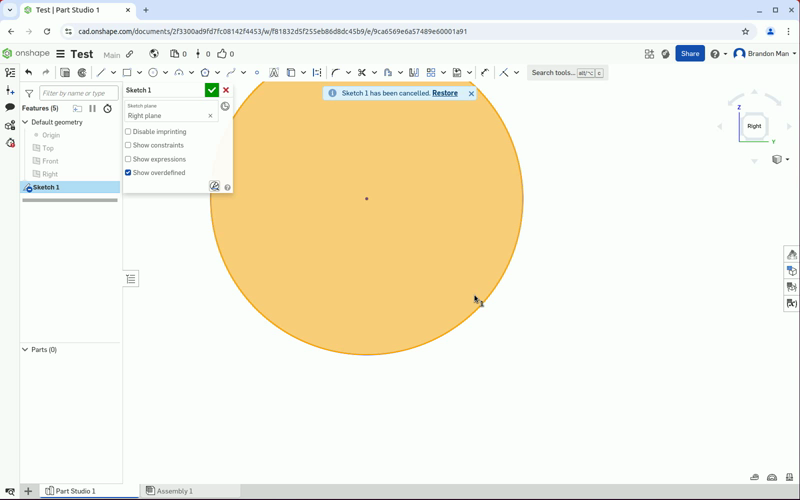
scroll(-6)
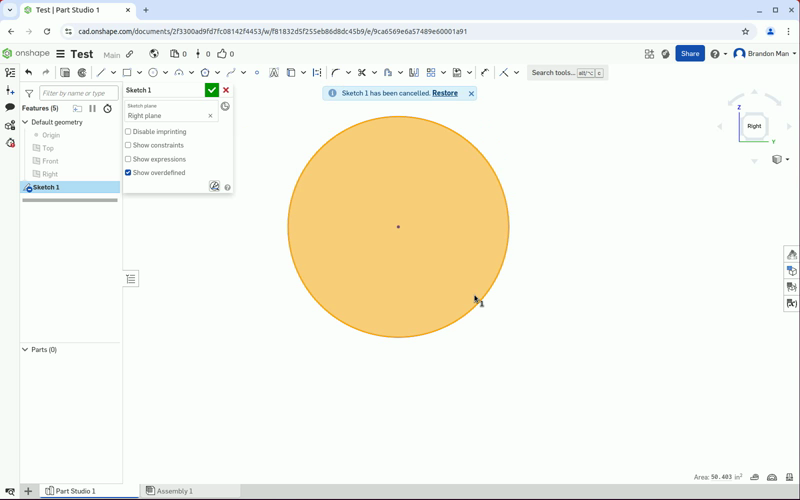
scroll(-6)
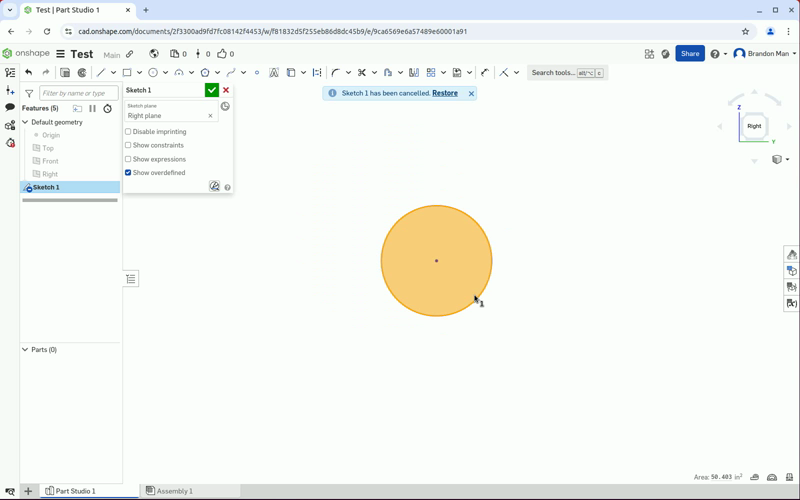
scroll(-6)
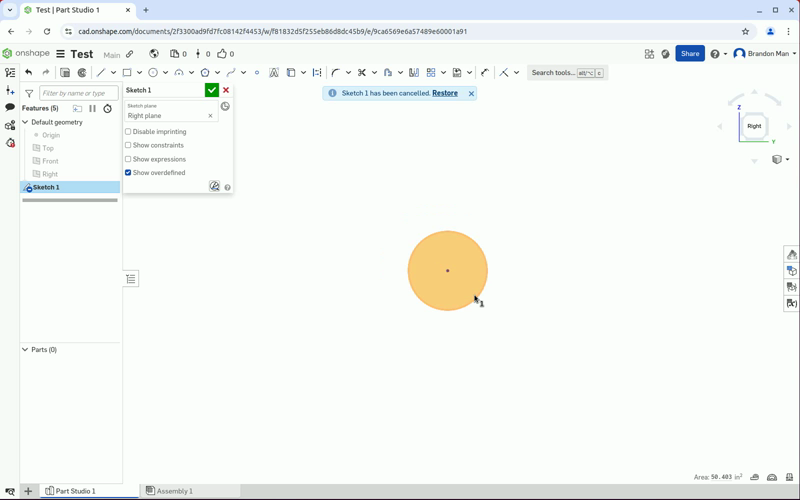
scroll(-6)
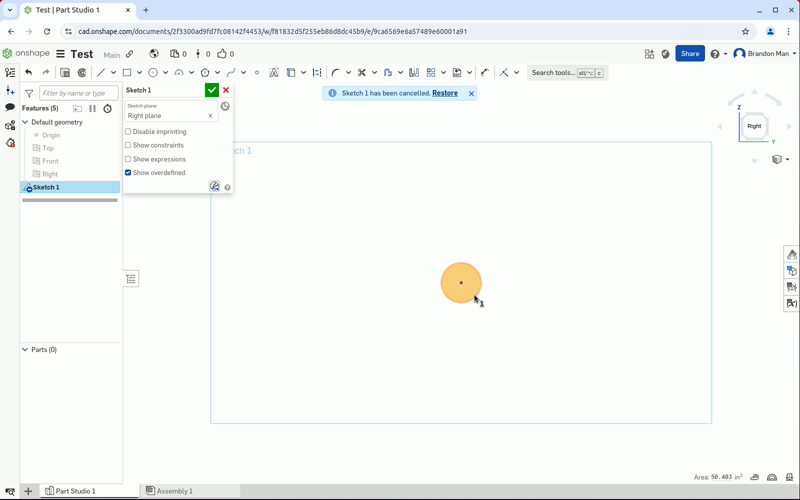
mouse_move(73, 352)
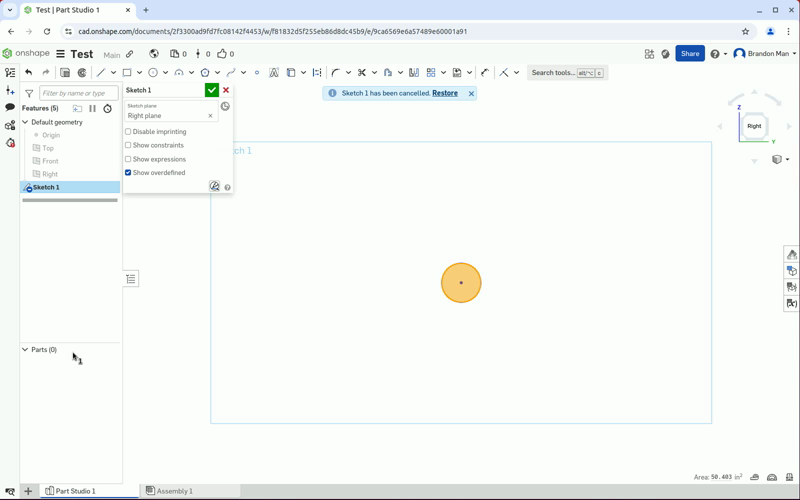
key(shift+y)
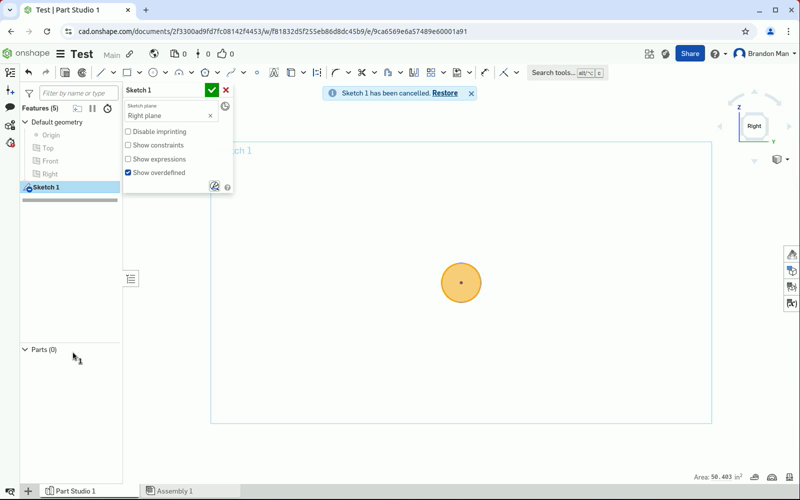
key(shift+e)
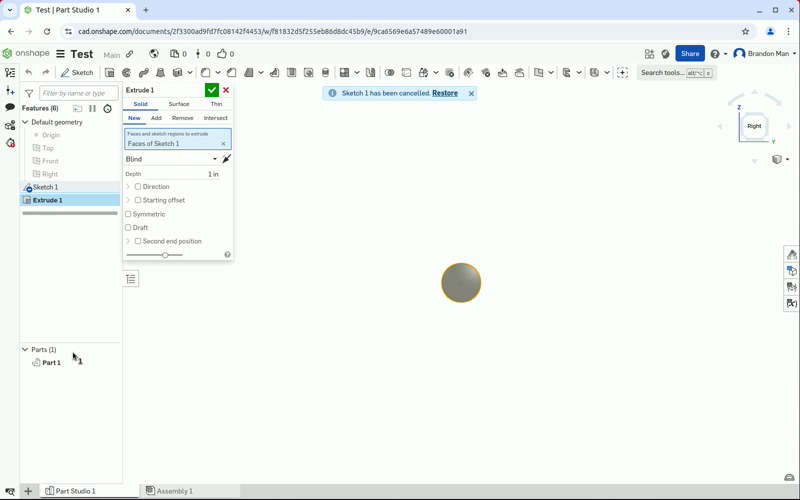
mouse_move(143, 106)
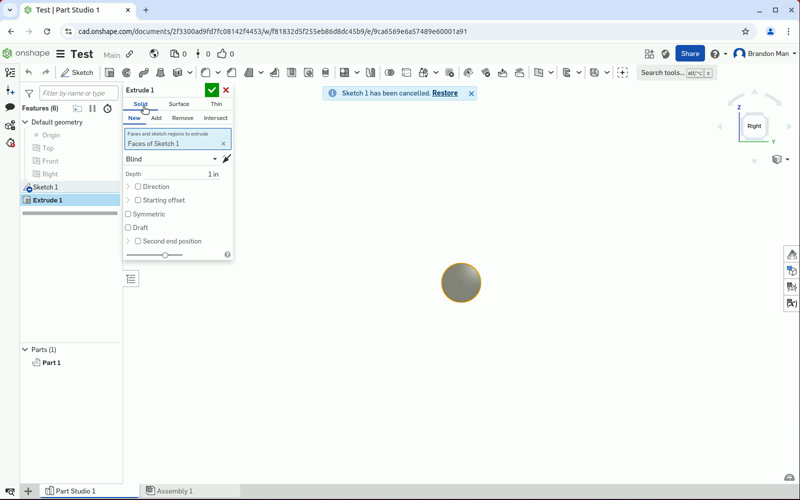
click(143, 106)
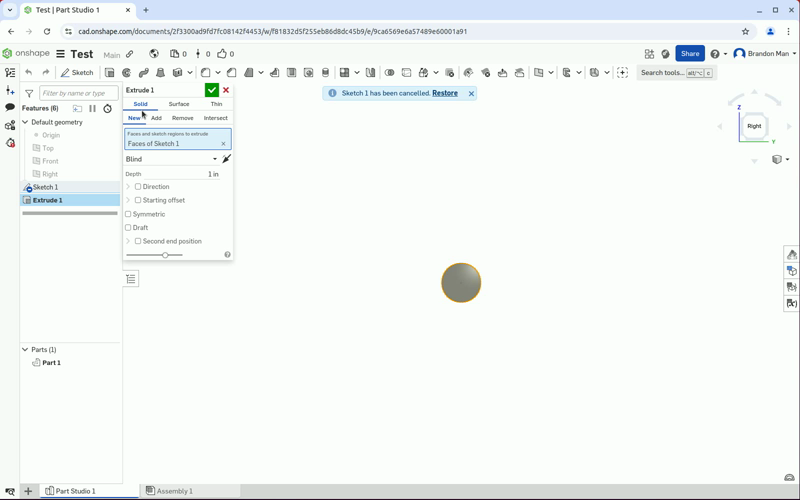
mouse_move(137, 120)
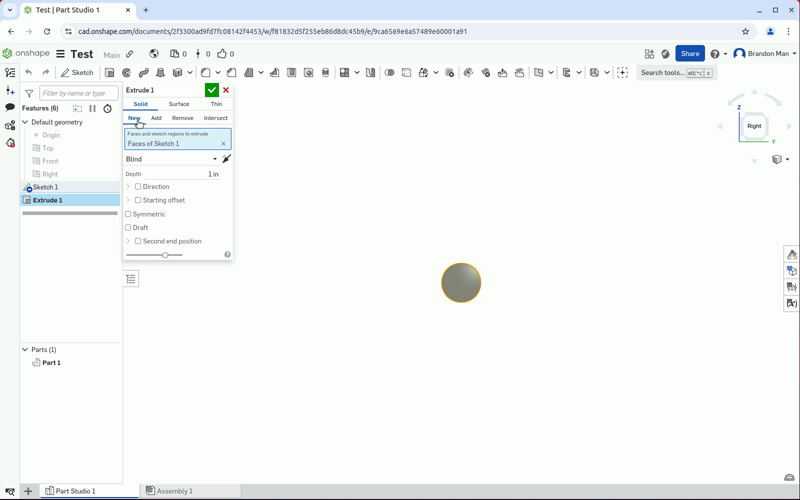
click(137, 120)
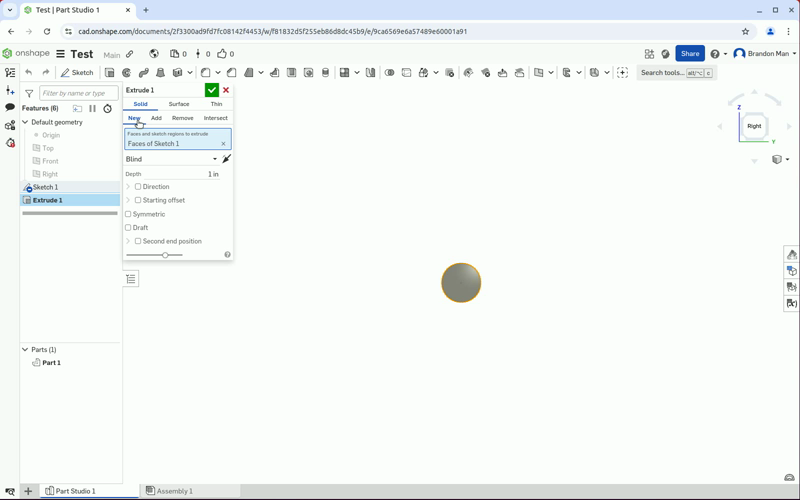
key(tab, 4)
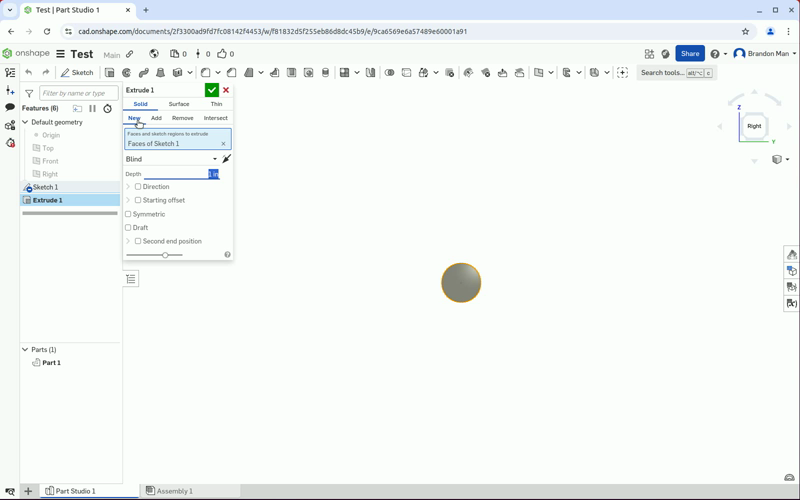
text(23.108)
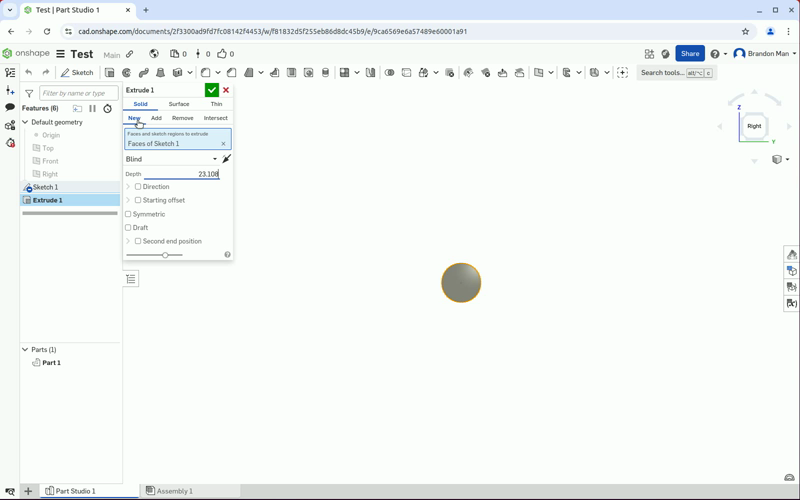
key(tab, 3)
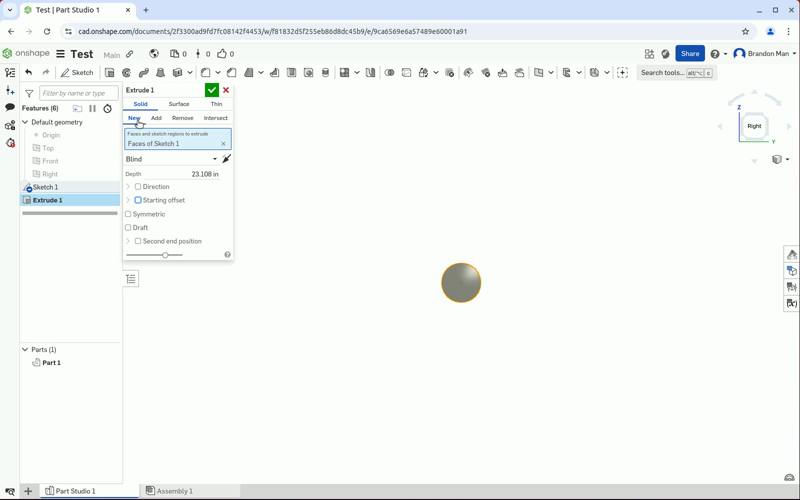
key(tab, 2)
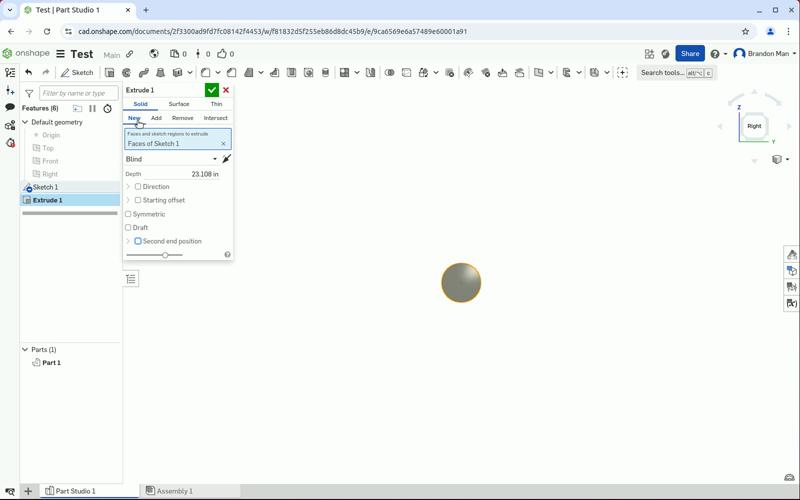
key(space)
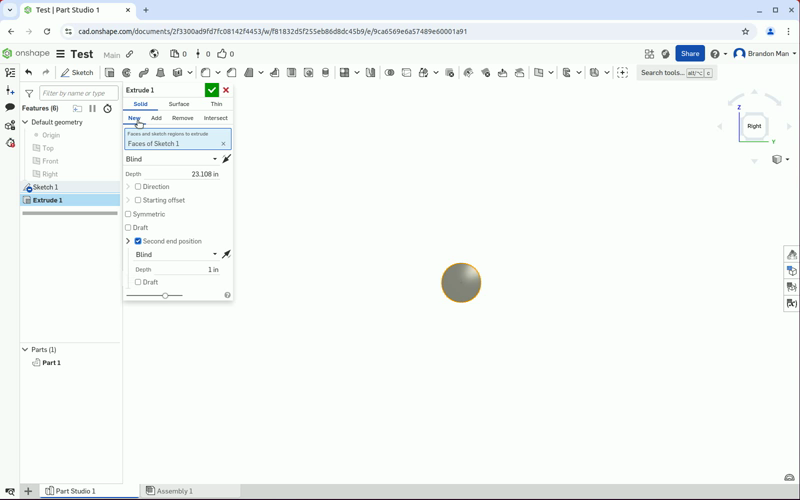
key(tab, 3)
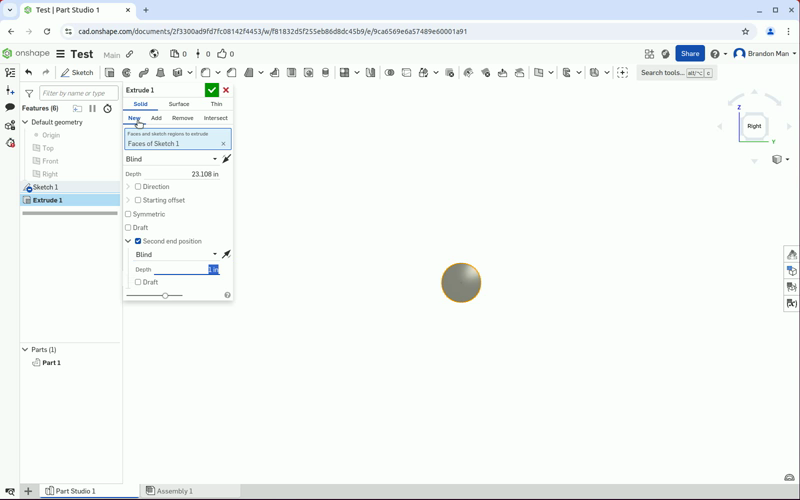
text(3.851)
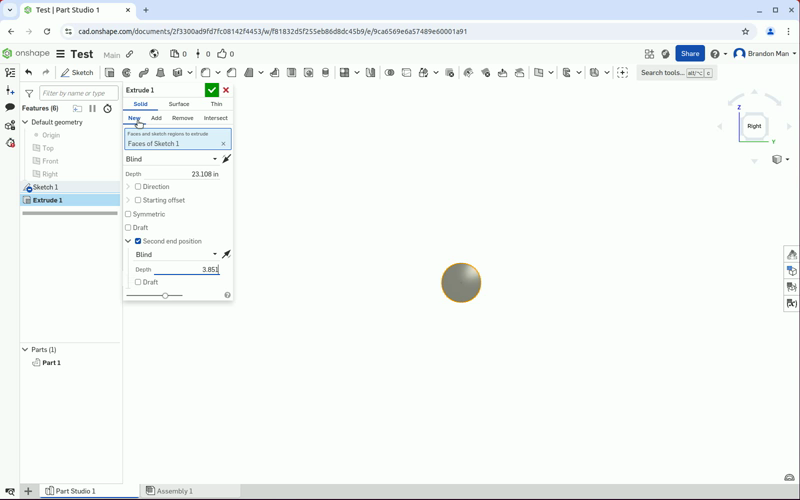
key(enter)
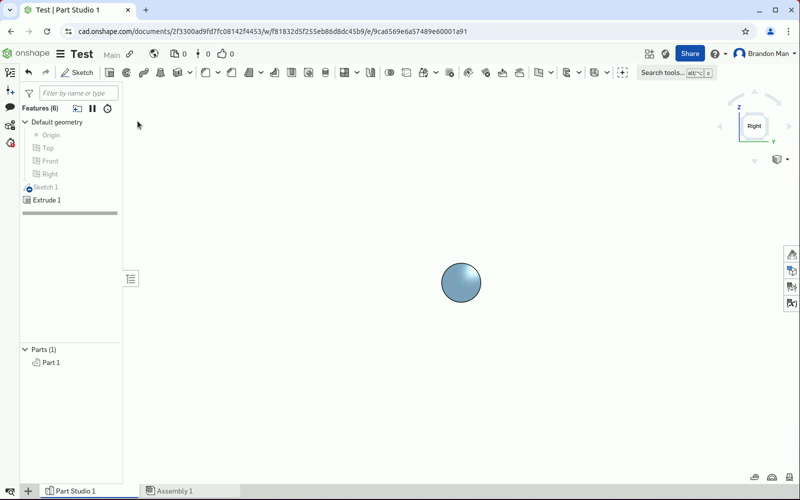
key(shift+h)
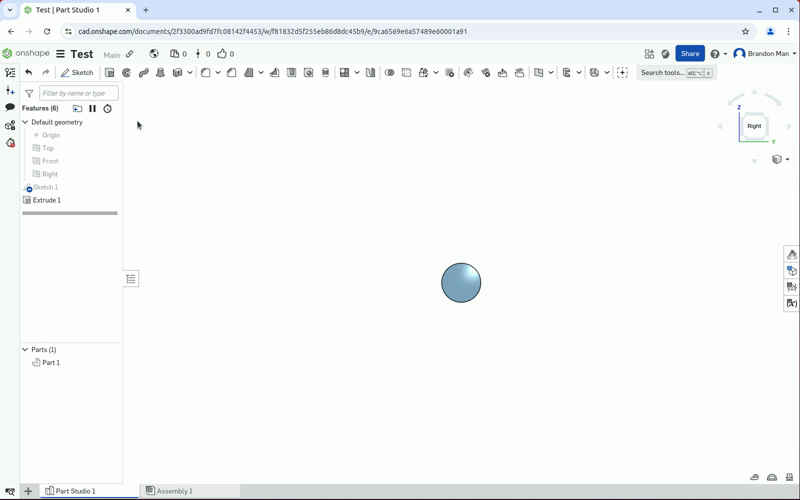
key(shift+h)
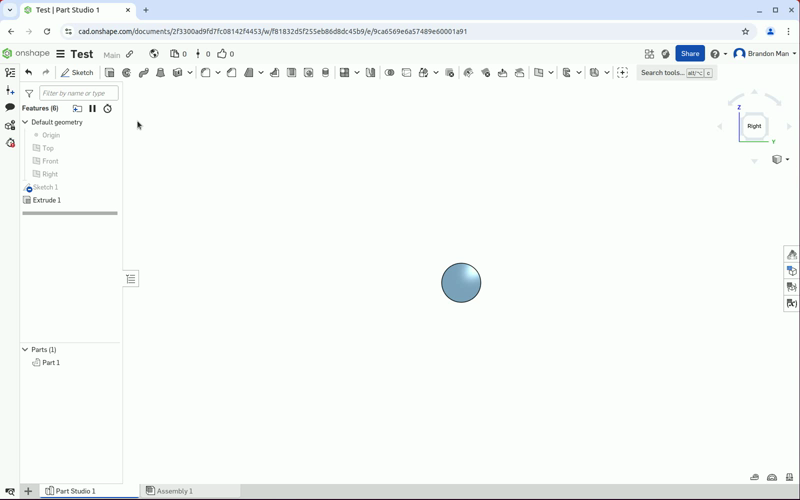
mouse_move(73, 189)
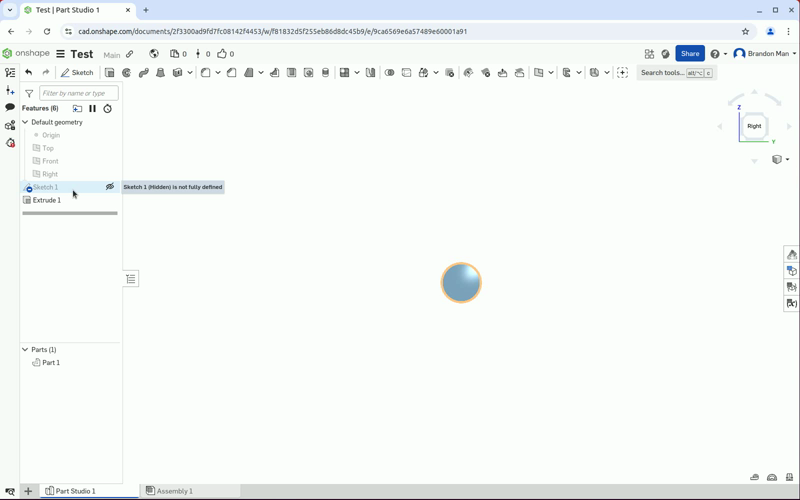
click(73, 189)
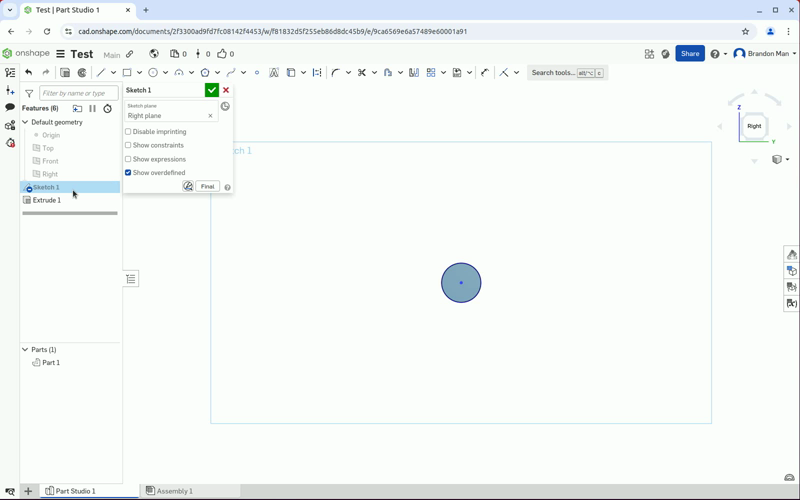
mouse_move(229, 92)
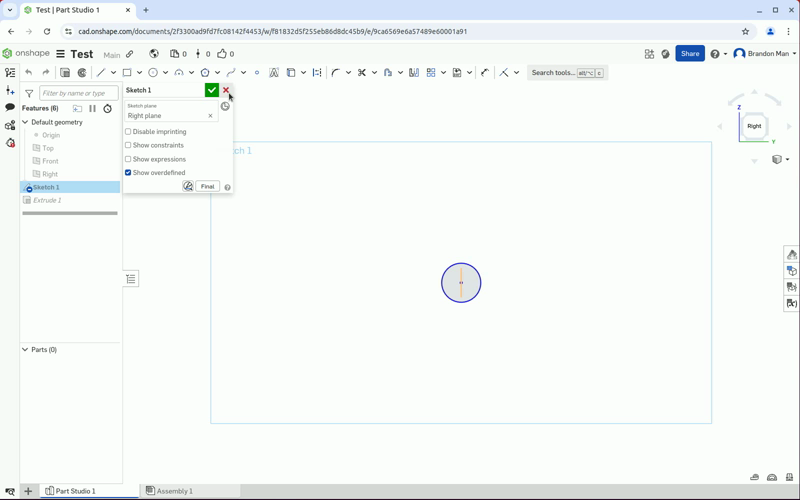
click(229, 92)
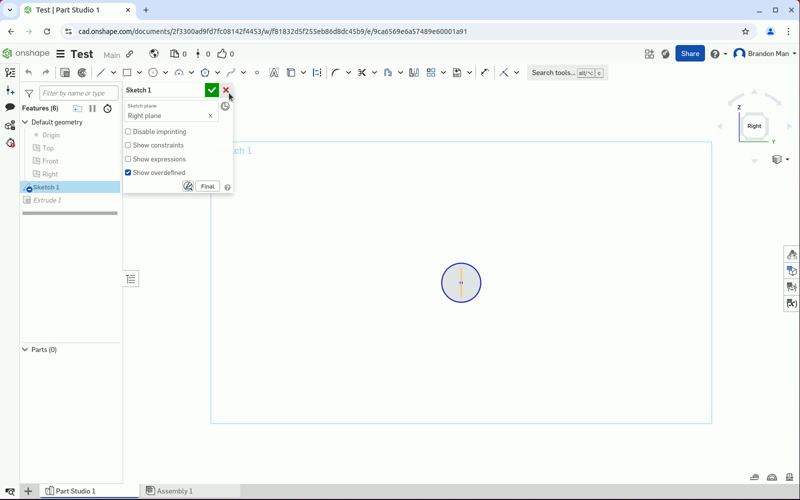
key(shift+s)
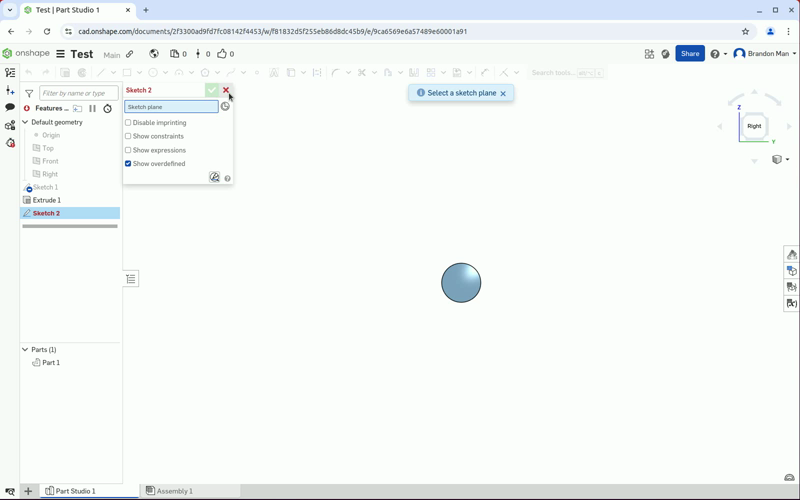
mouse_move(73, 176)
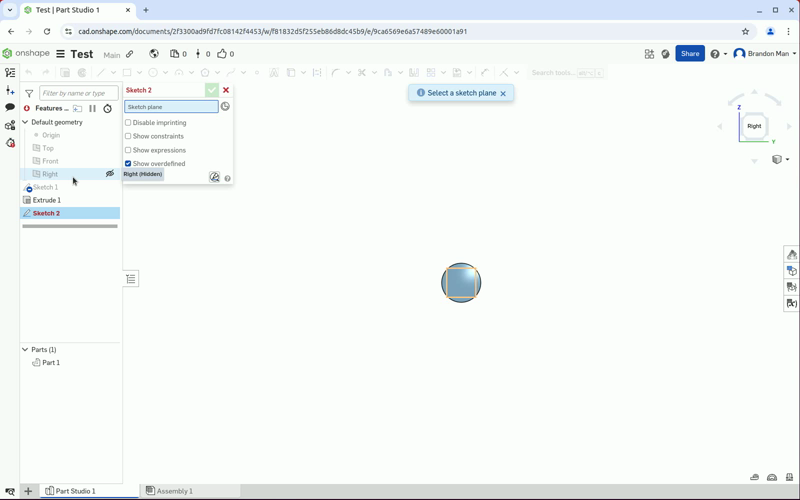
click(73, 176)
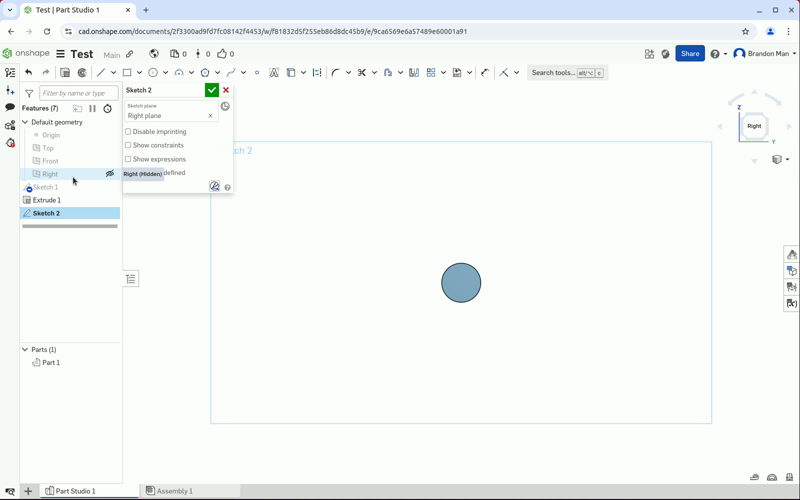
mouse_move(73, 352)
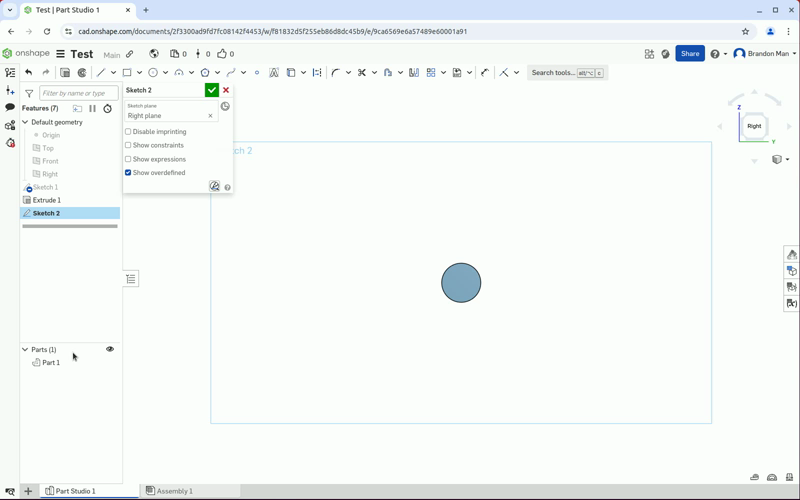
key(y)
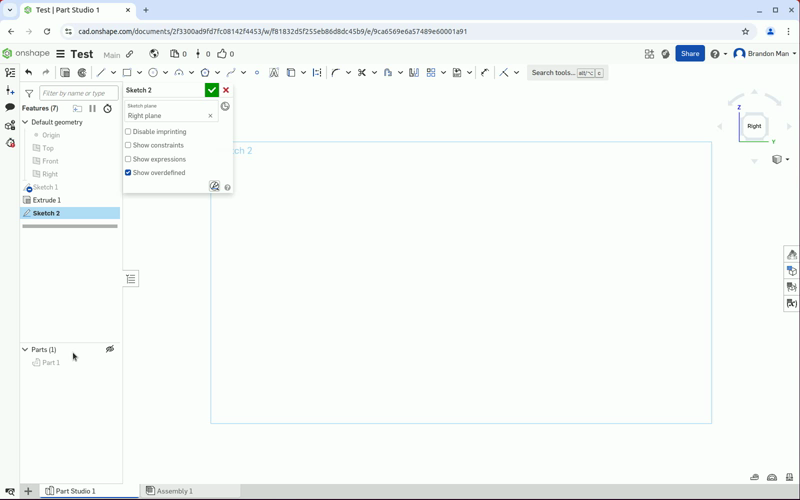
key(l)
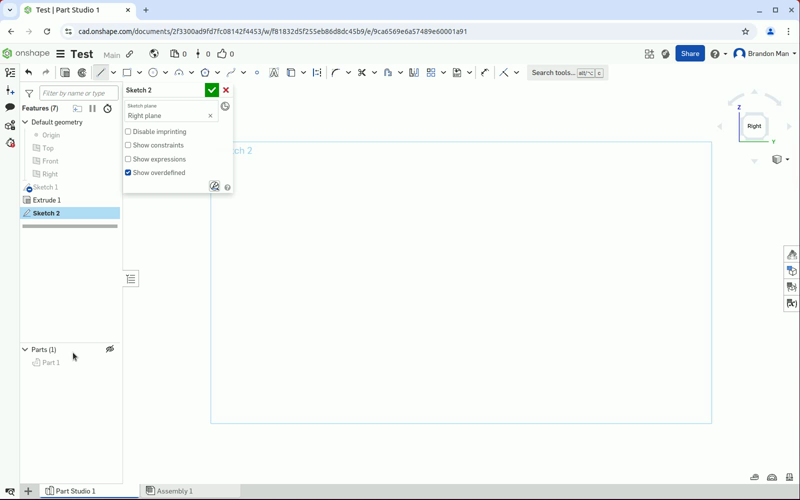
key_down(shift)
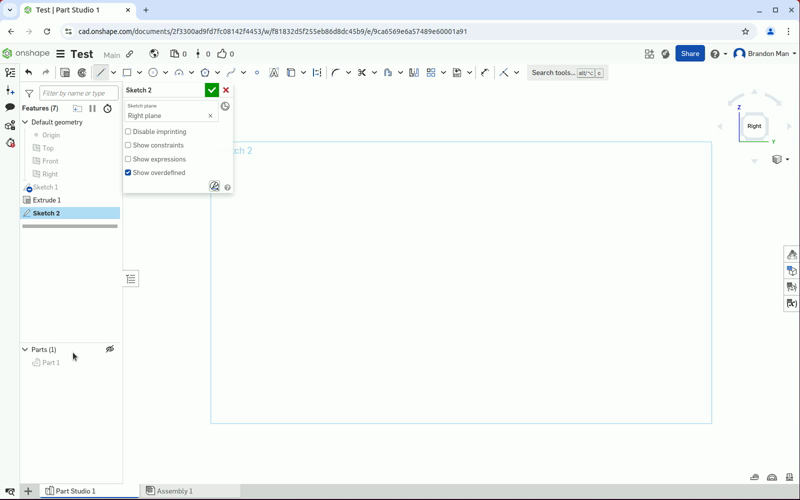
mouse_move(436, 297)
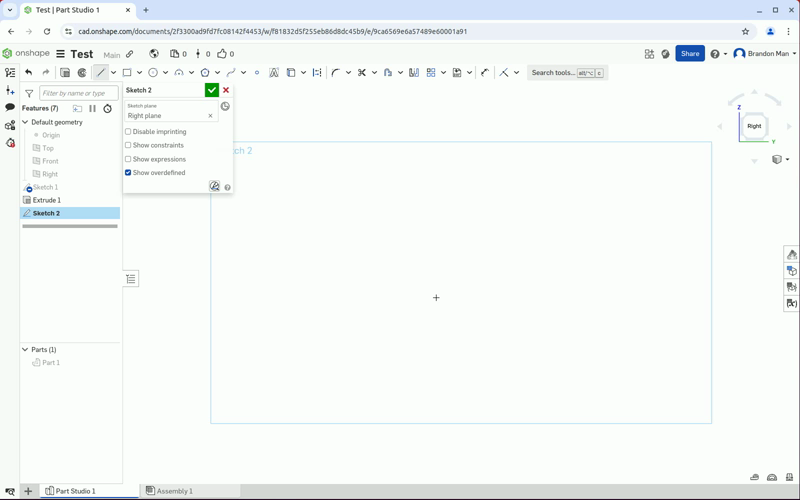
click(436, 297)
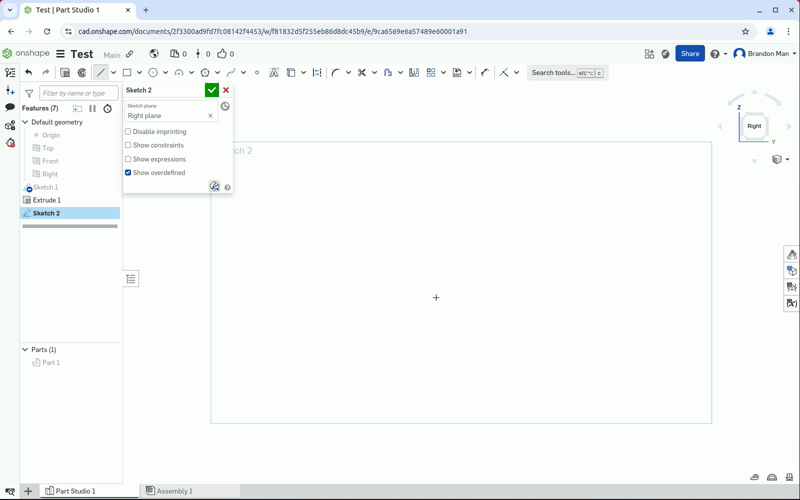
key_up(shift)
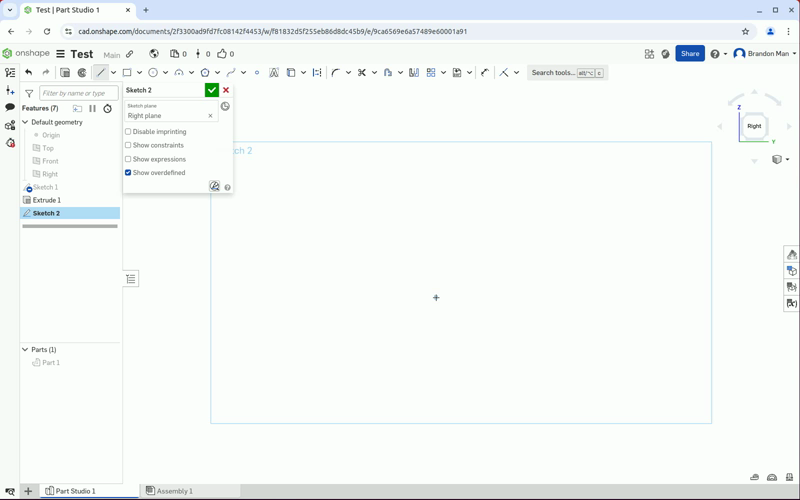
key_down(shift)
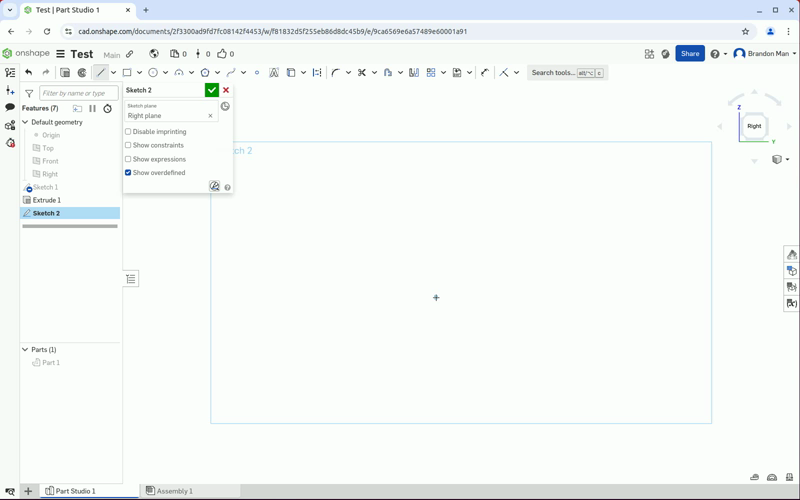
mouse_move(466, 297)
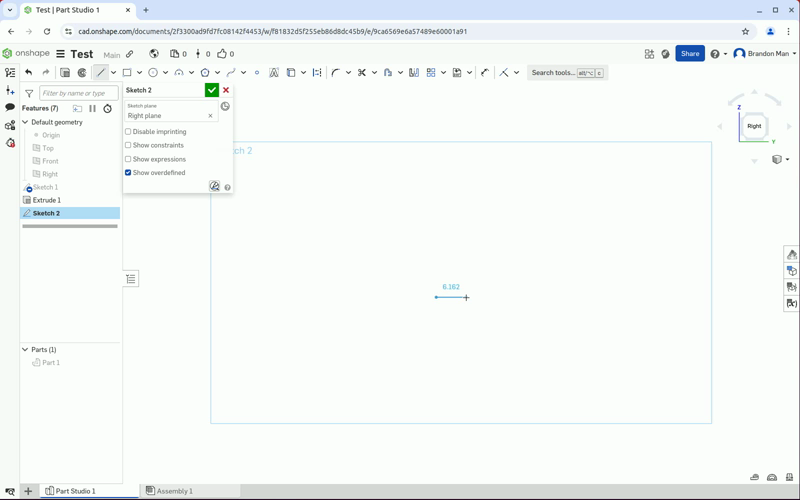
mouse_move(452, 325)
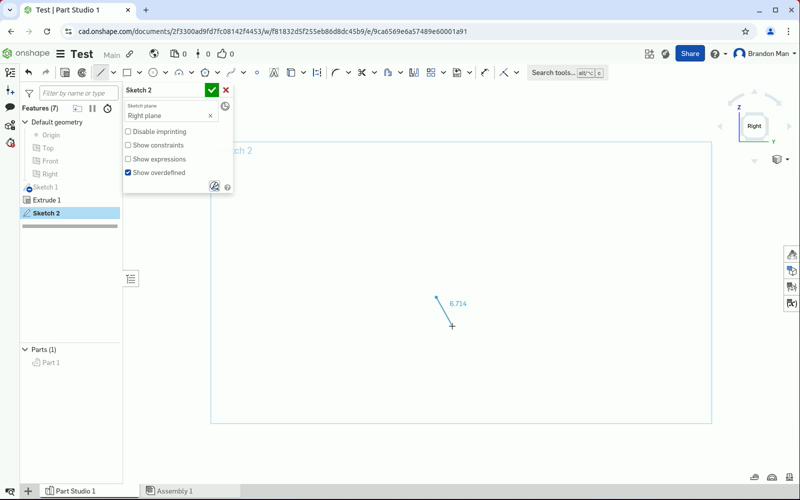
click(452, 325)
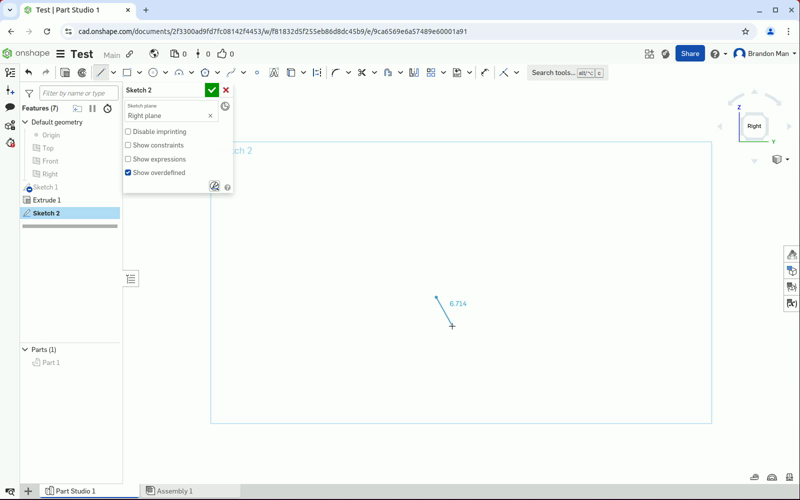
key_up(shift)
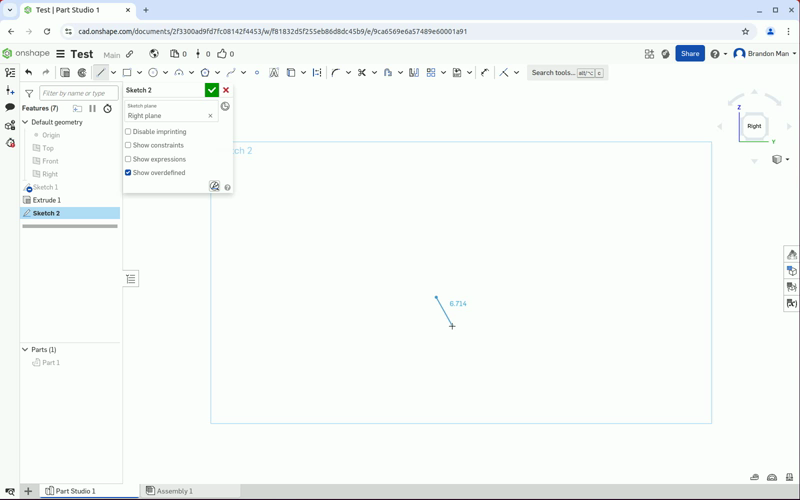
key(esc)
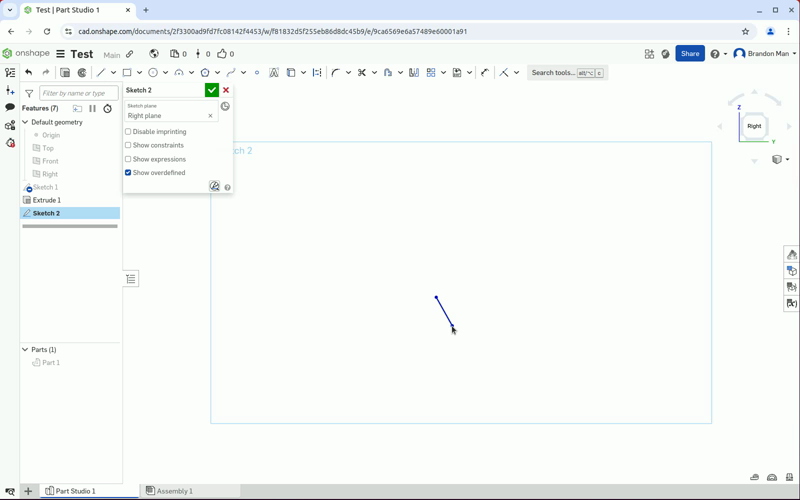
key(a)
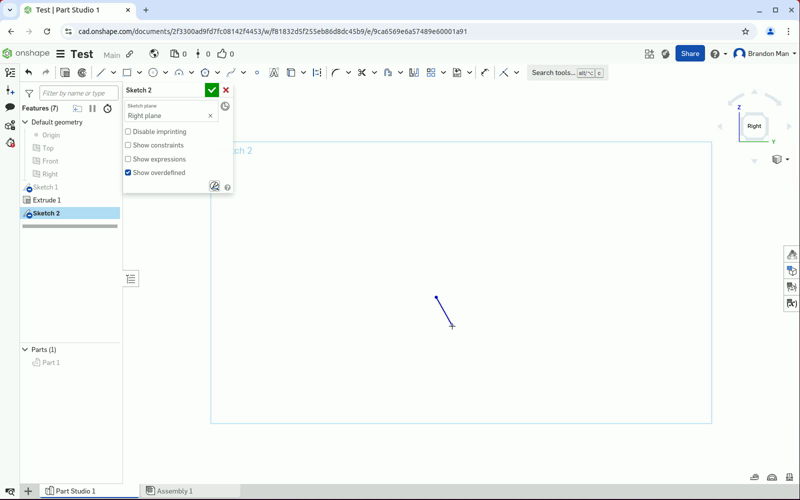
mouse_move(452, 325)
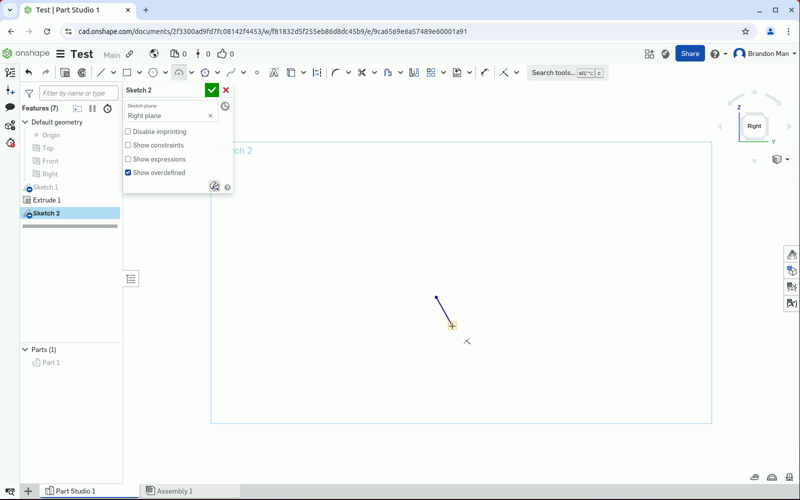
click(452, 325)
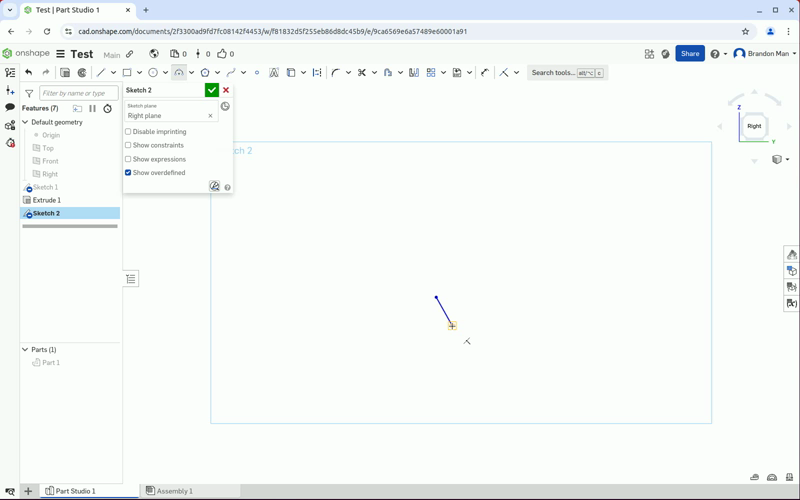
key_down(shift)
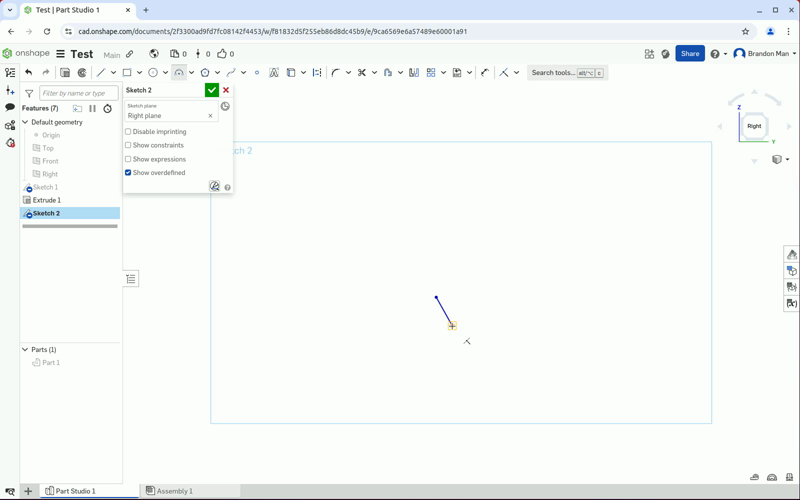
mouse_move(469, 325)
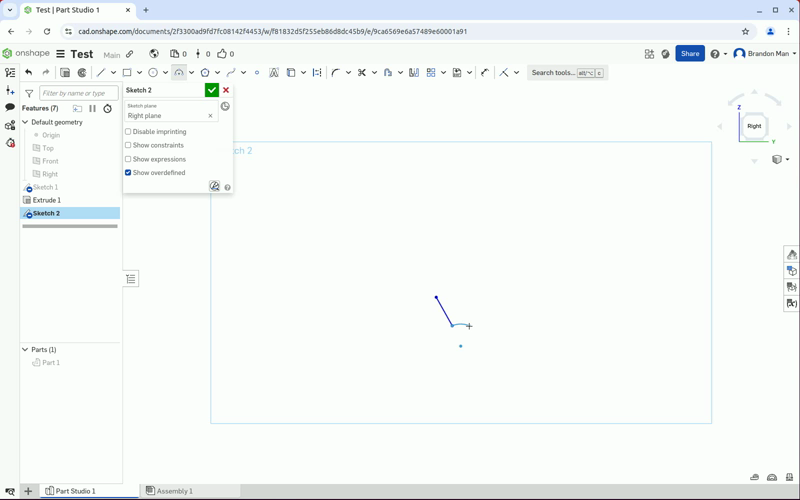
click(469, 325)
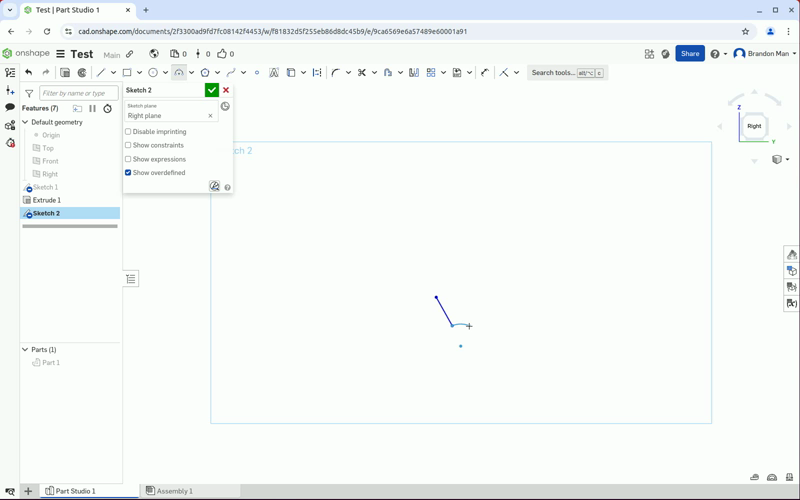
mouse_move(460, 330)
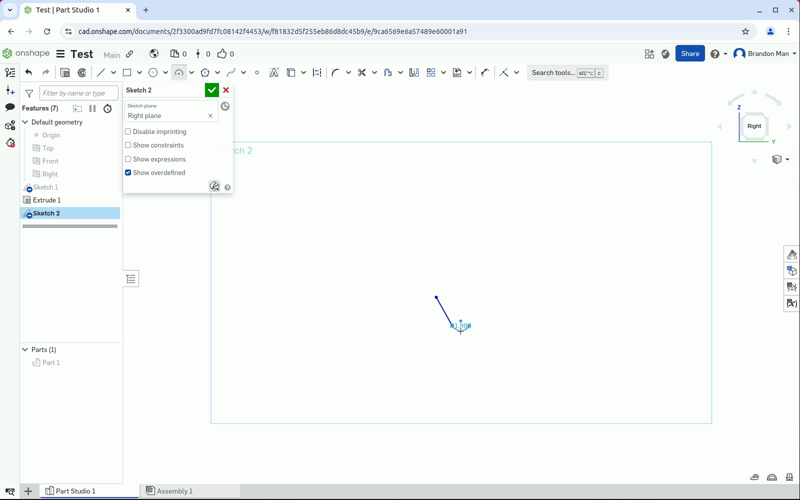
click(460, 330)
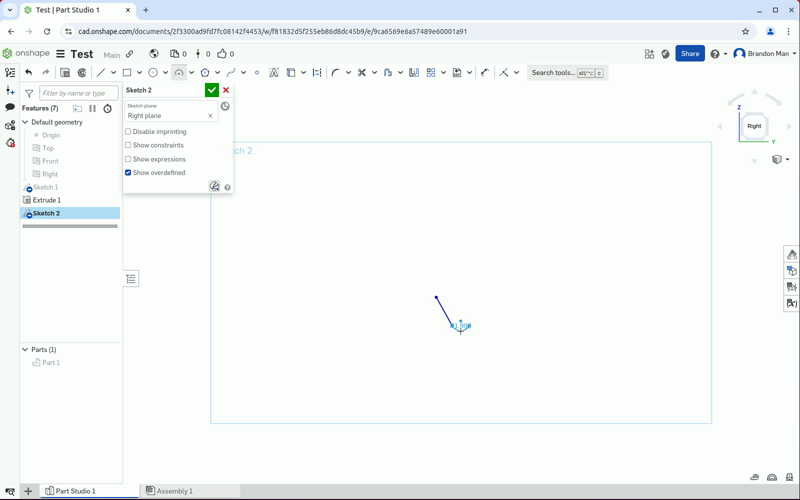
key_up(shift)
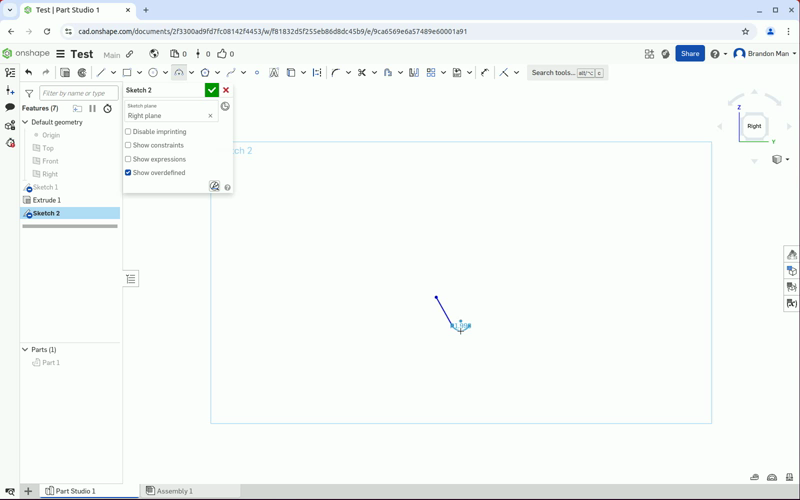
key(esc)
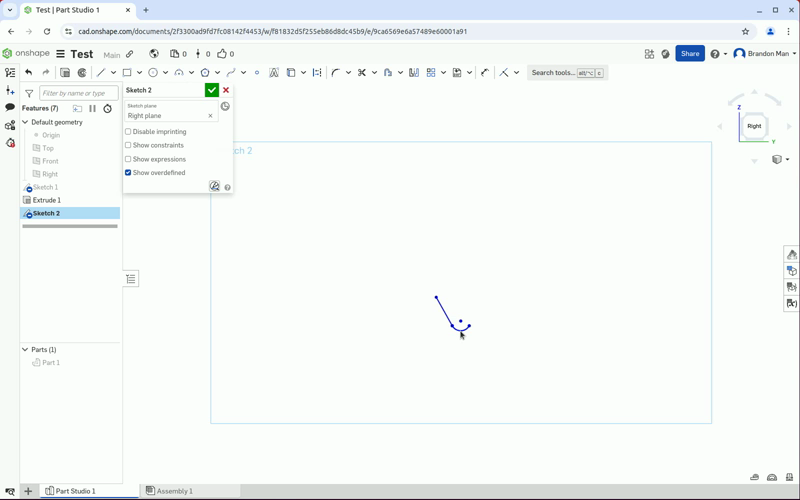
key(l)
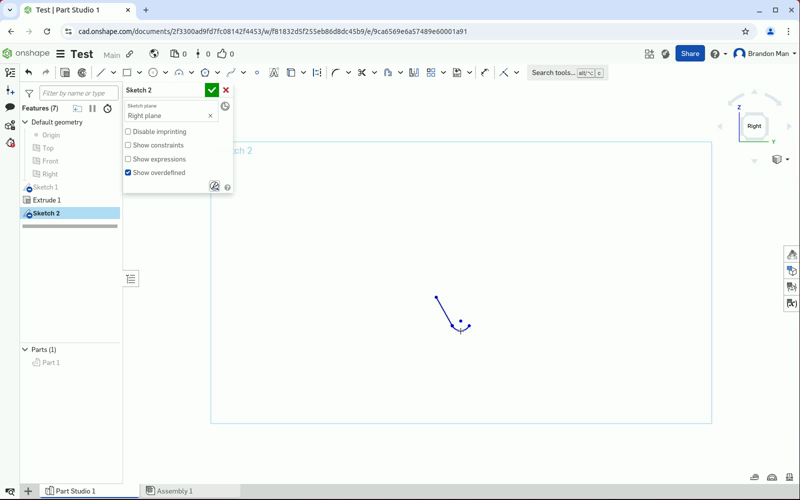
mouse_move(469, 325)
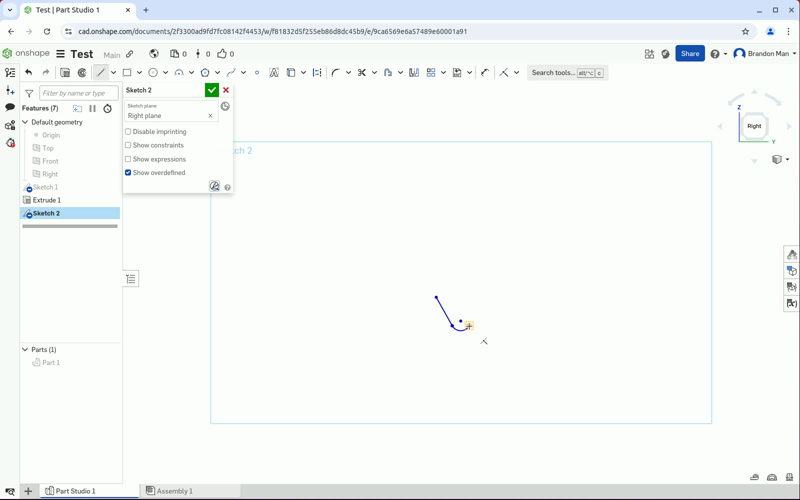
click(469, 325)
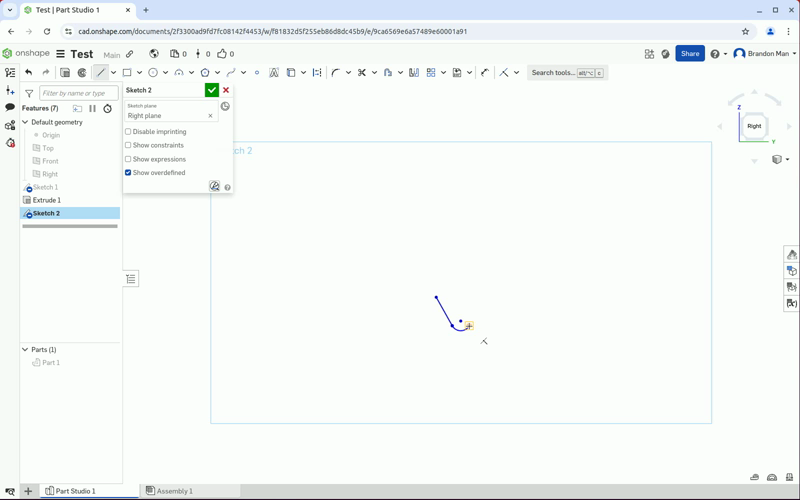
key_down(shift)
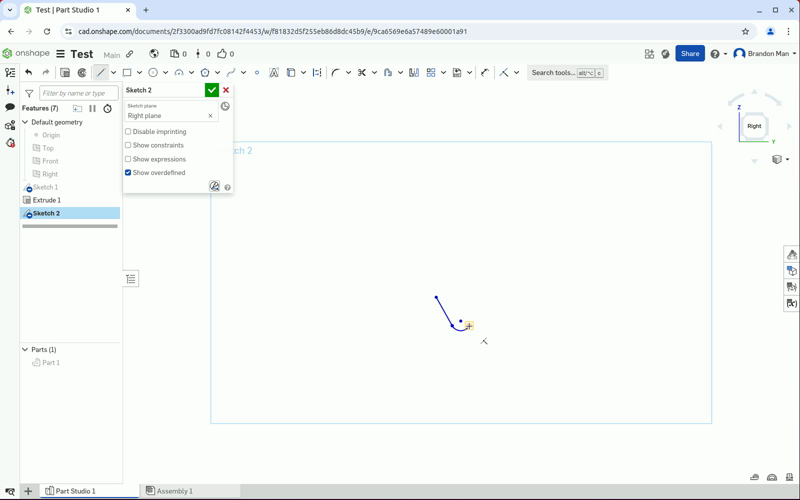
mouse_move(499, 325)
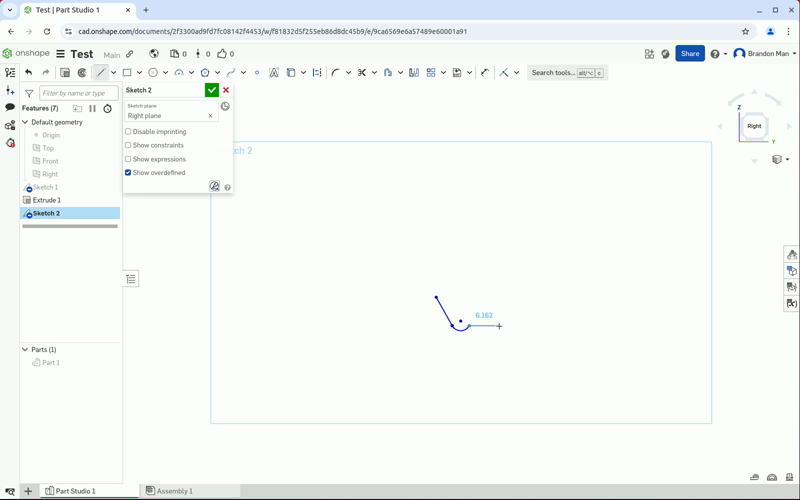
mouse_move(485, 297)
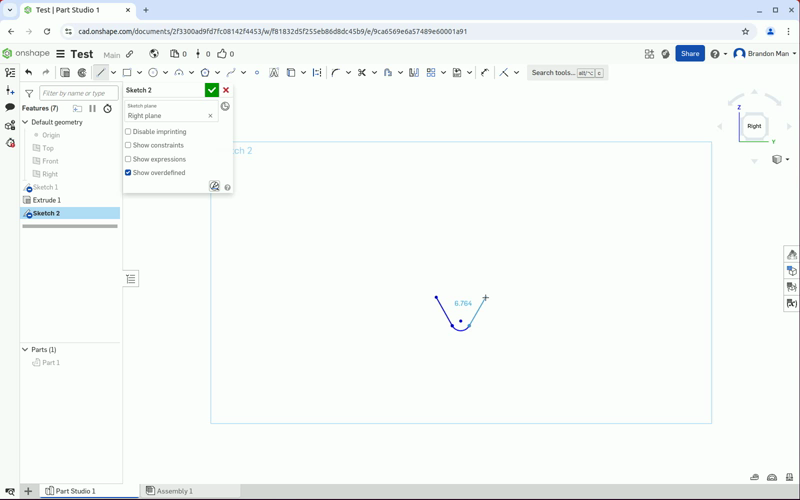
click(485, 297)
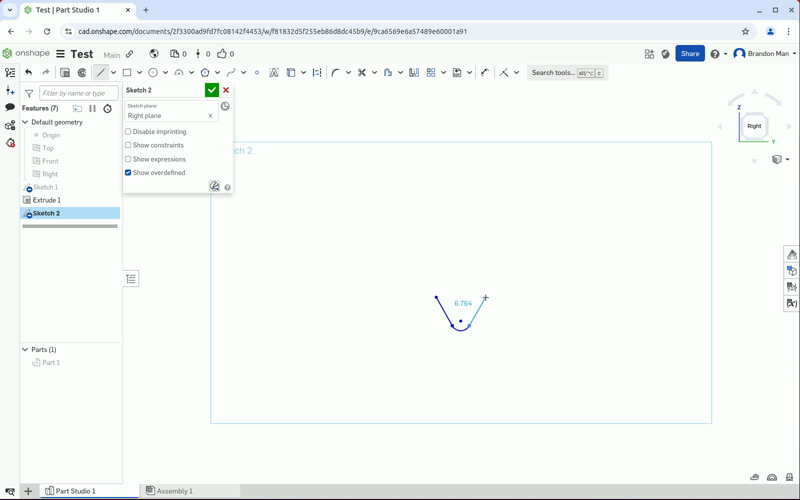
key_up(shift)
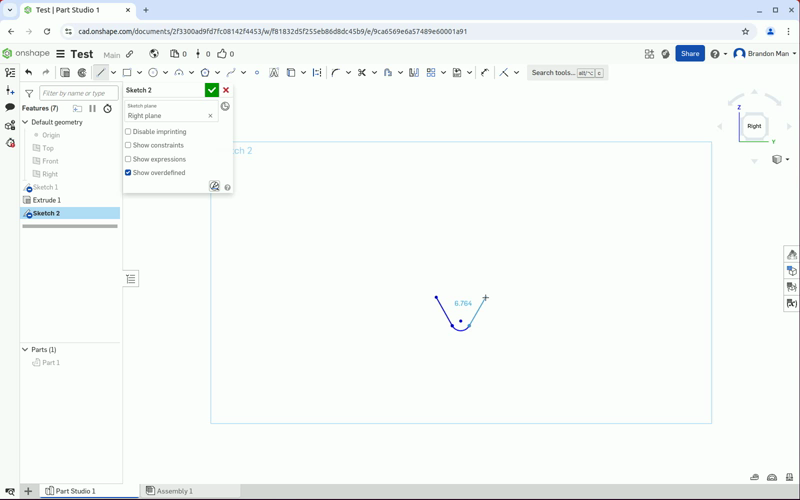
key(esc)
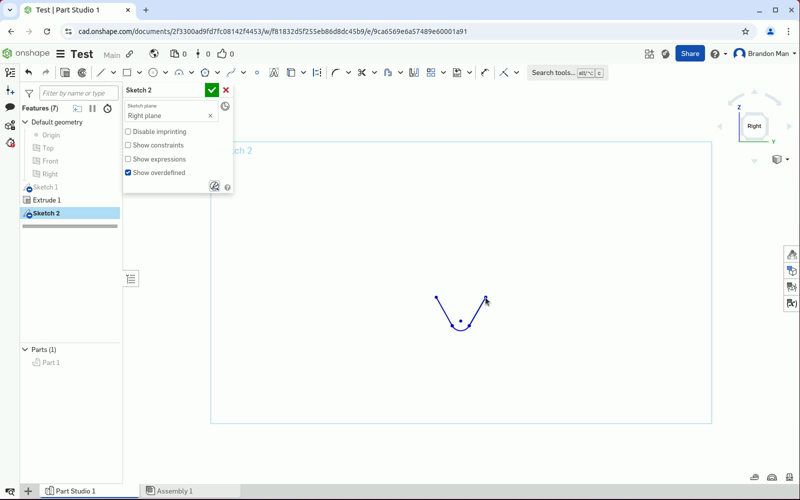
key(a)
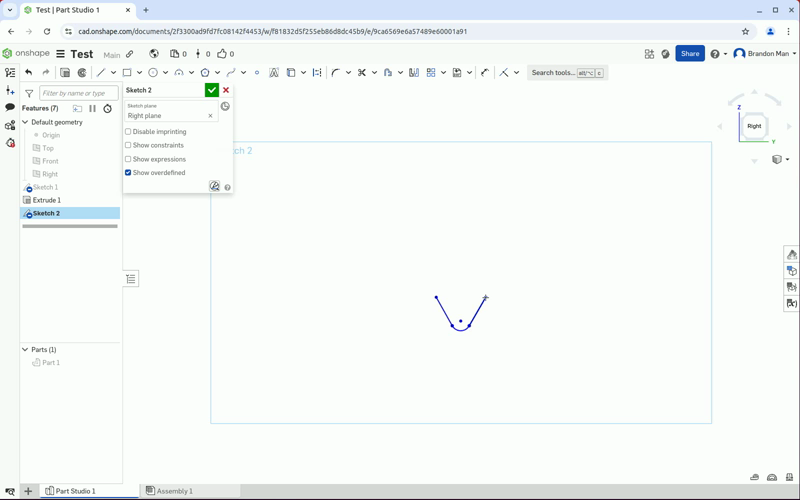
mouse_move(485, 297)
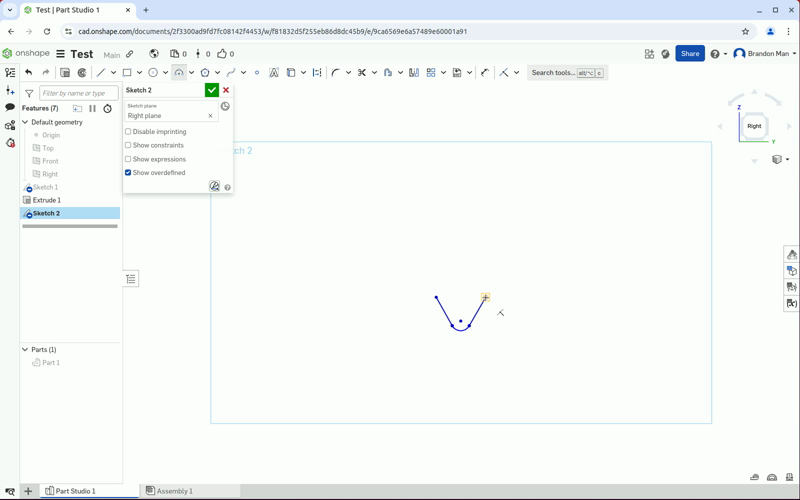
click(485, 297)
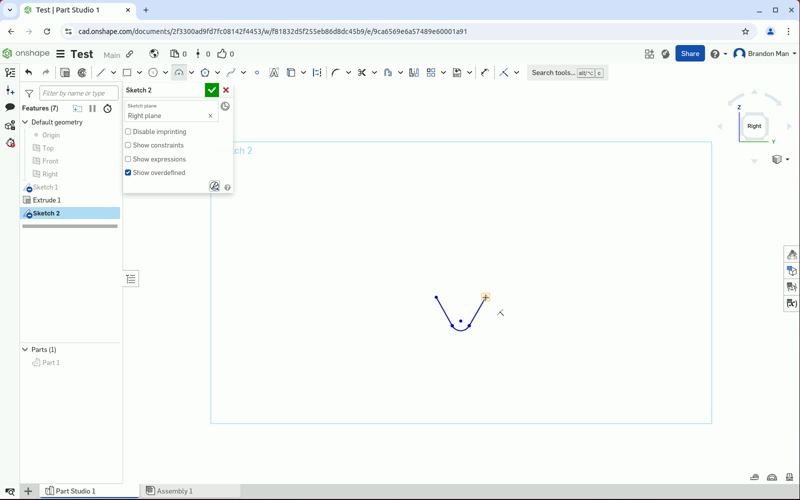
mouse_move(436, 297)
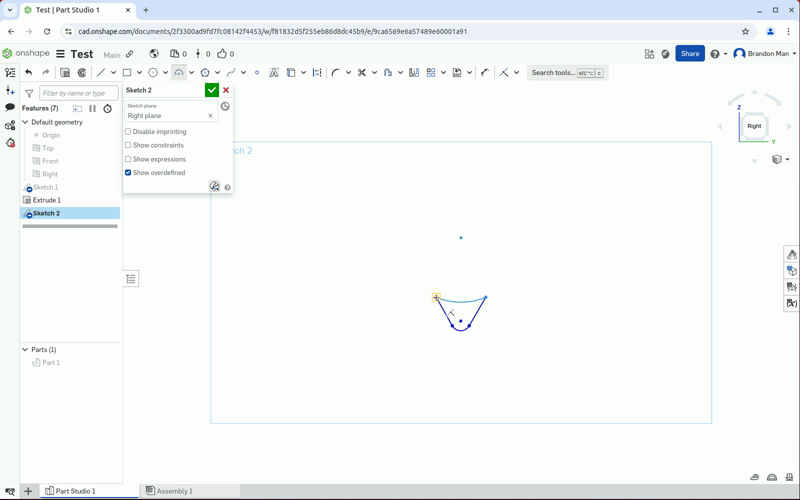
click(436, 297)
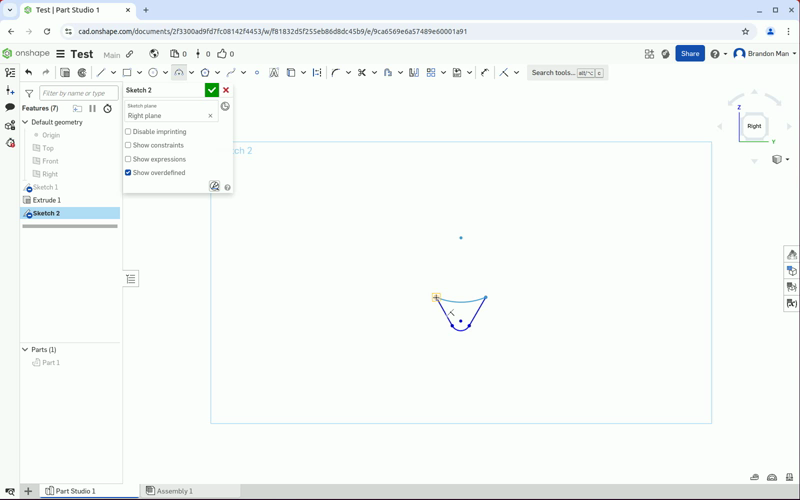
key_down(shift)
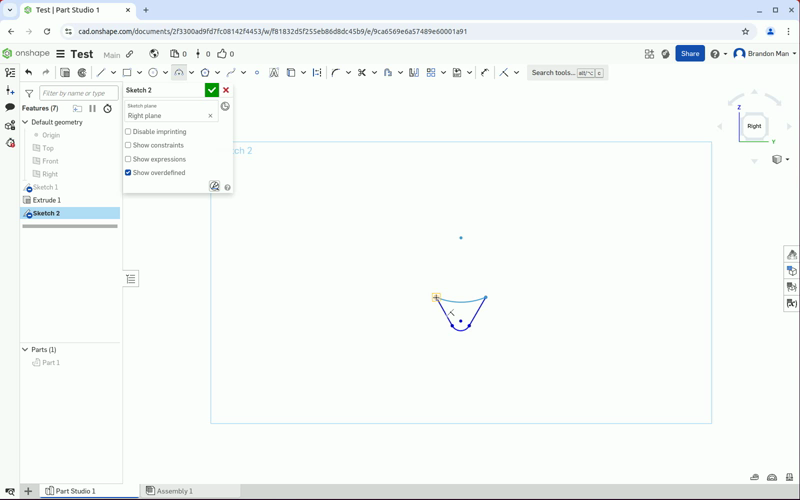
mouse_move(460, 254)
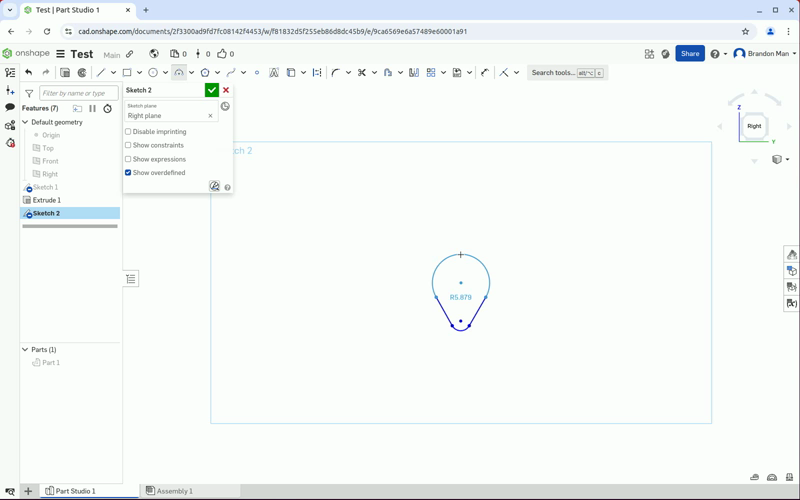
click(460, 254)
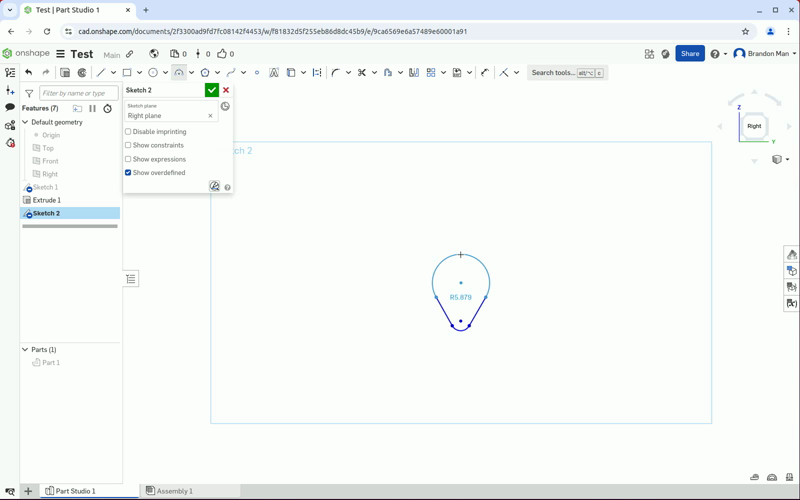
key_up(shift)
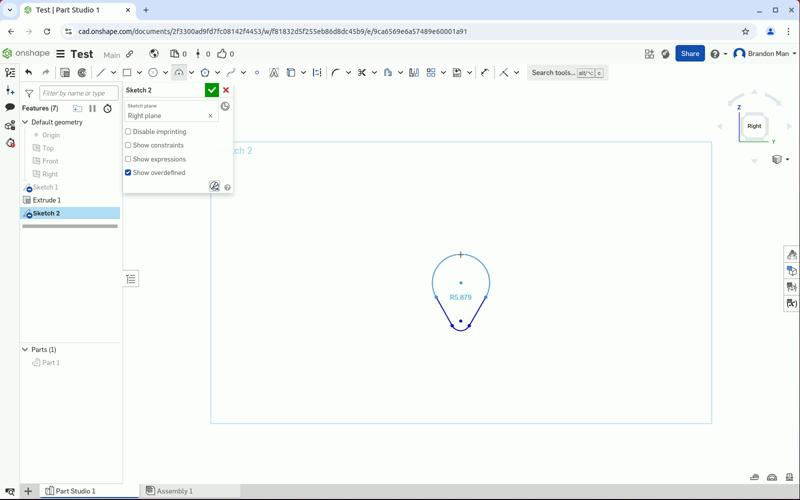
key(esc)
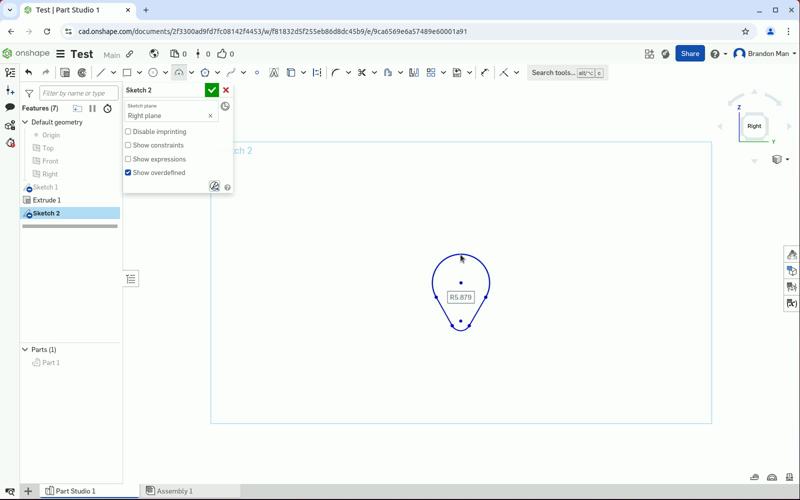
key(c)
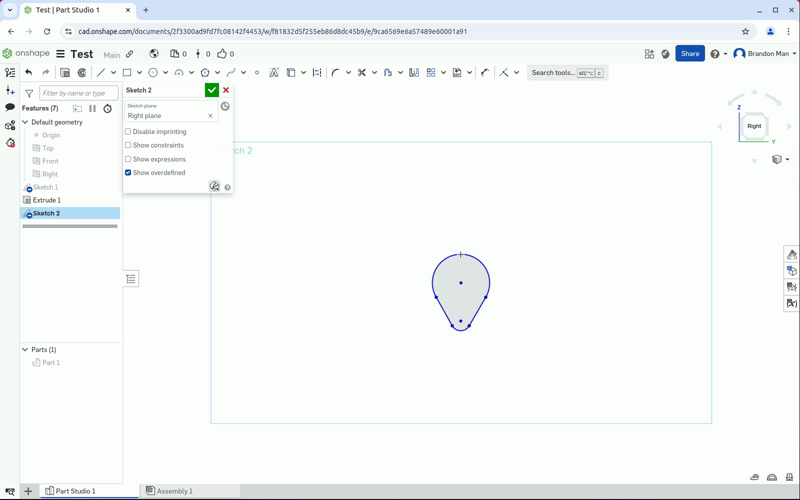
key_down(shift)
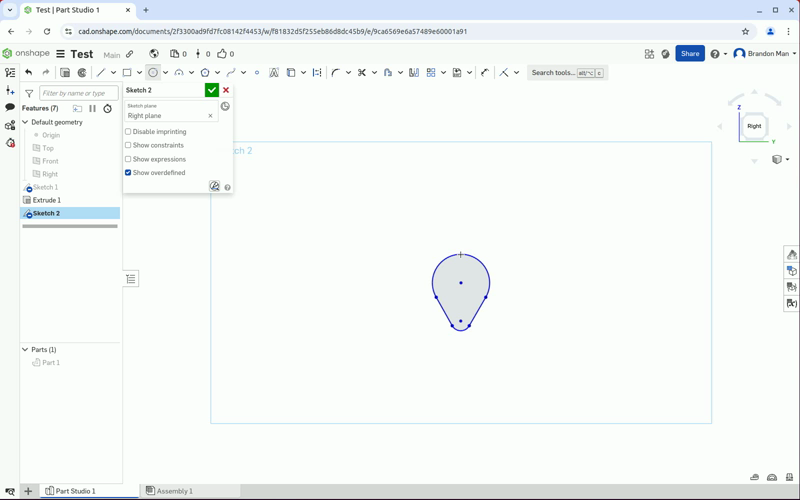
mouse_move(460, 282)
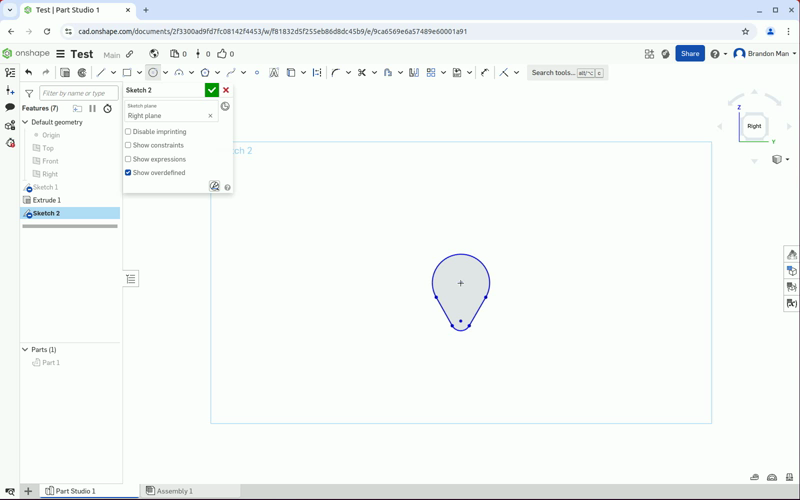
click(460, 282)
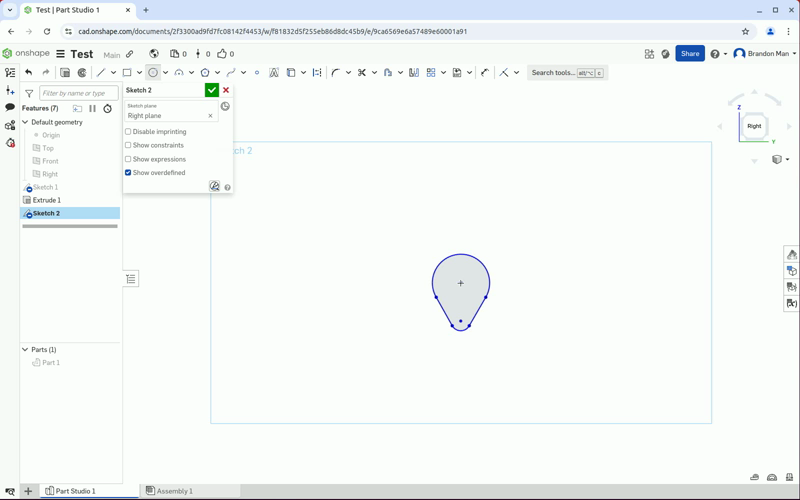
key_up(shift)
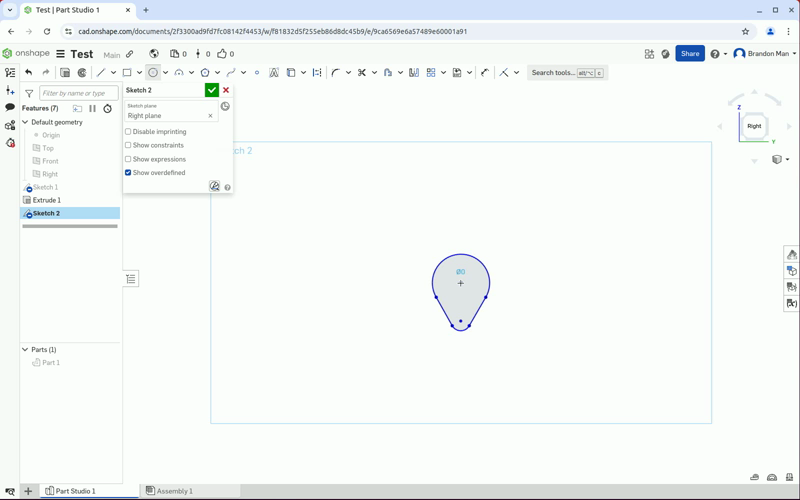
mouse_move(479, 282)
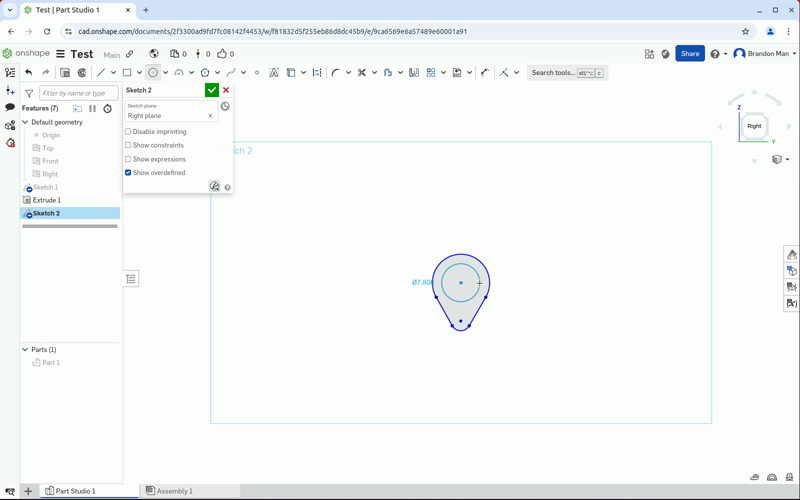
click(479, 282)
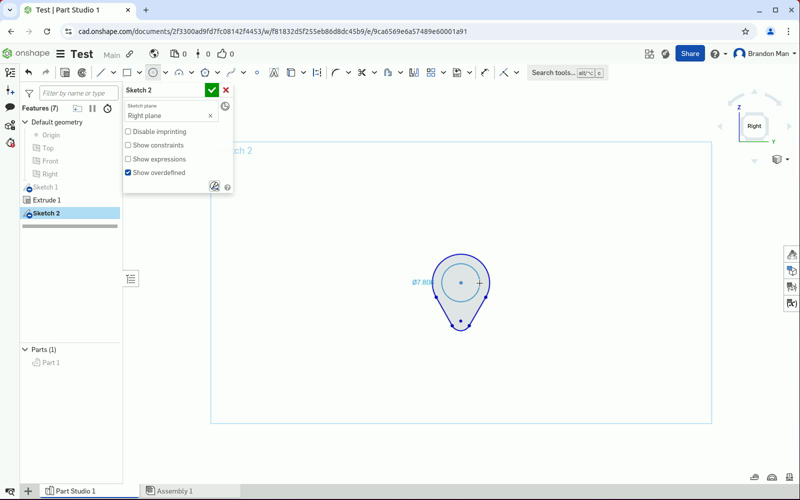
key(esc)
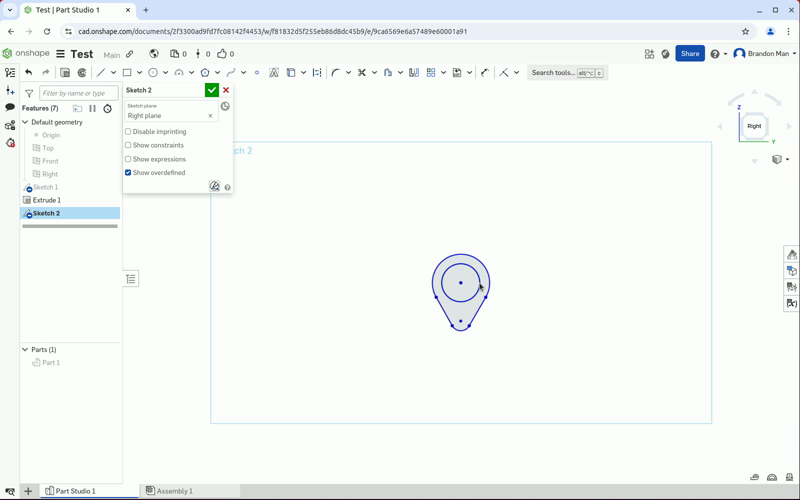
mouse_move(465, 303)
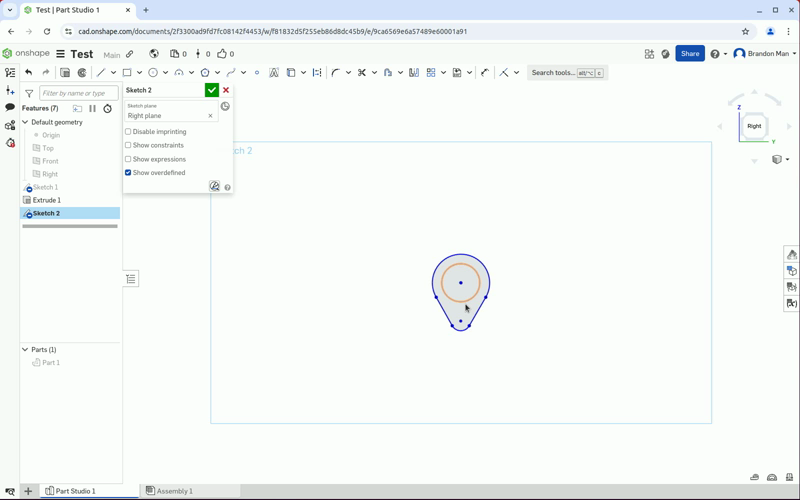
click(465, 303)
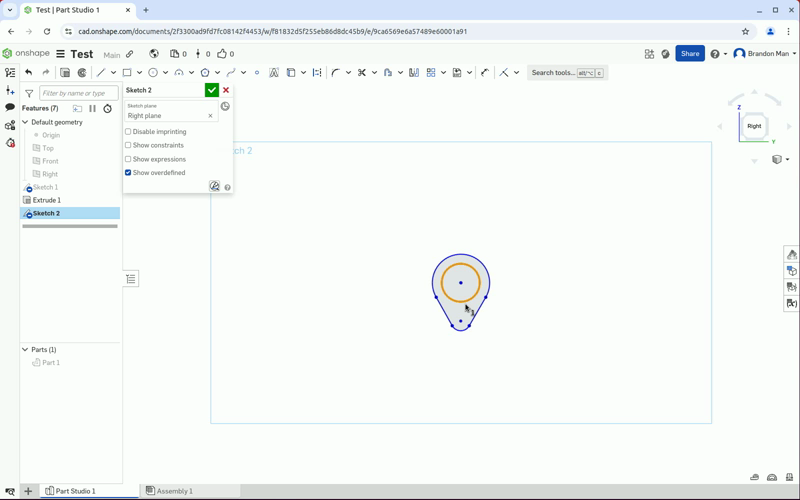
mouse_move(73, 352)
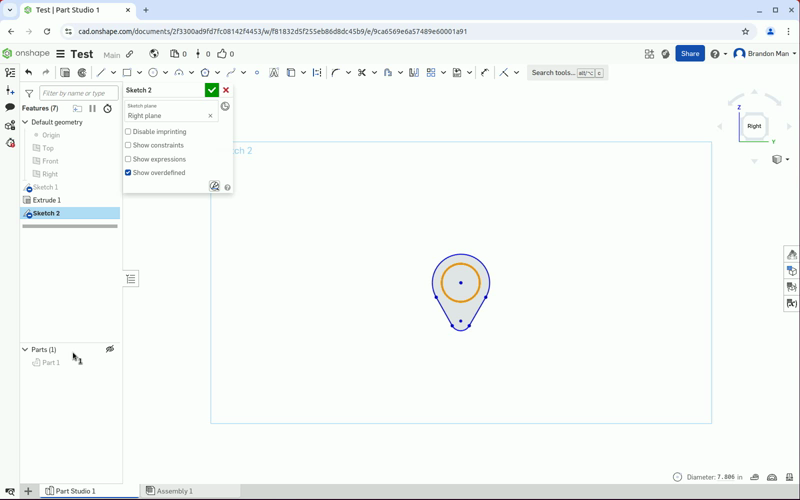
key(shift+y)
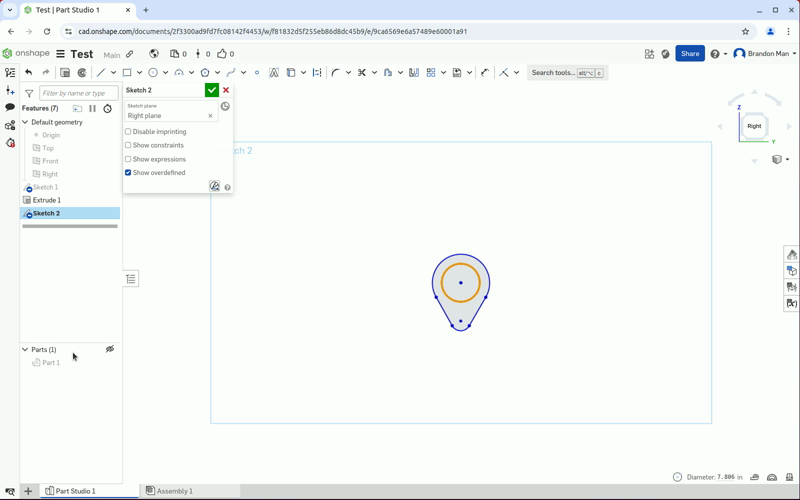
key(shift+e)
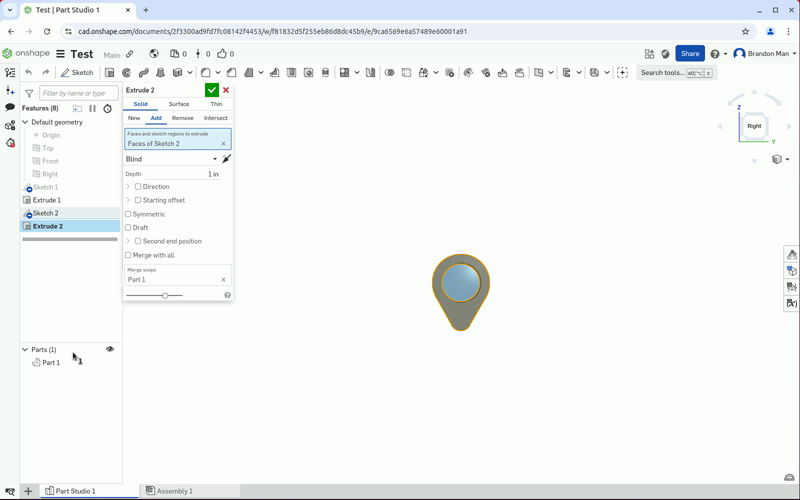
mouse_move(143, 106)
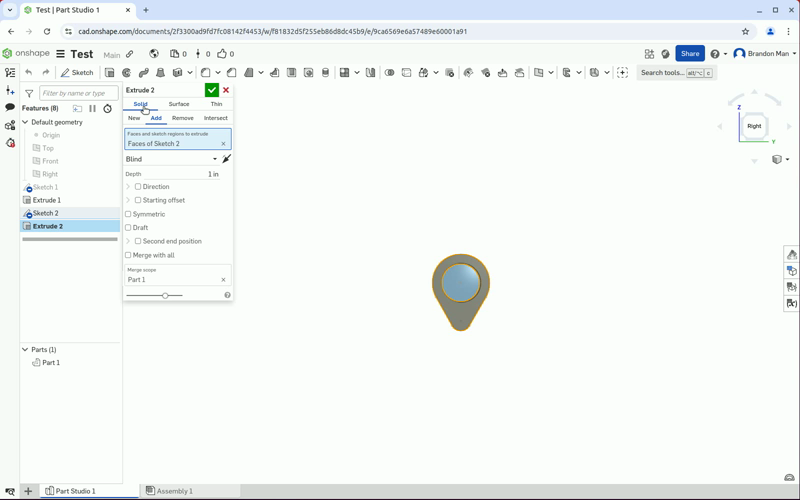
click(143, 106)
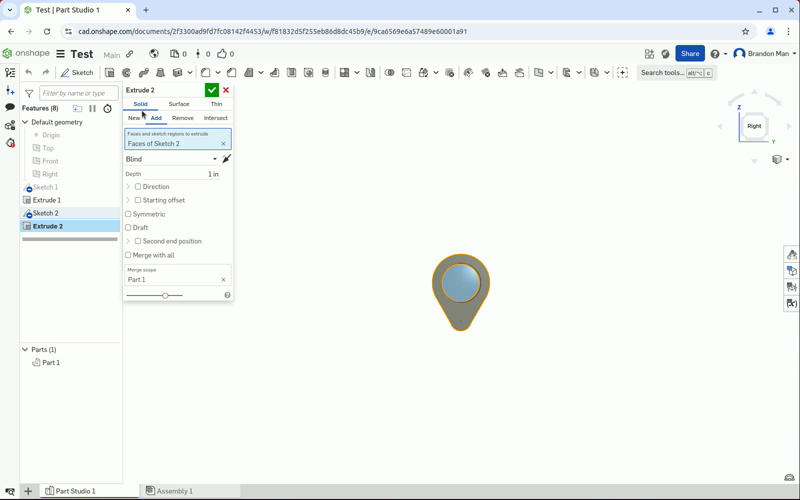
mouse_move(137, 120)
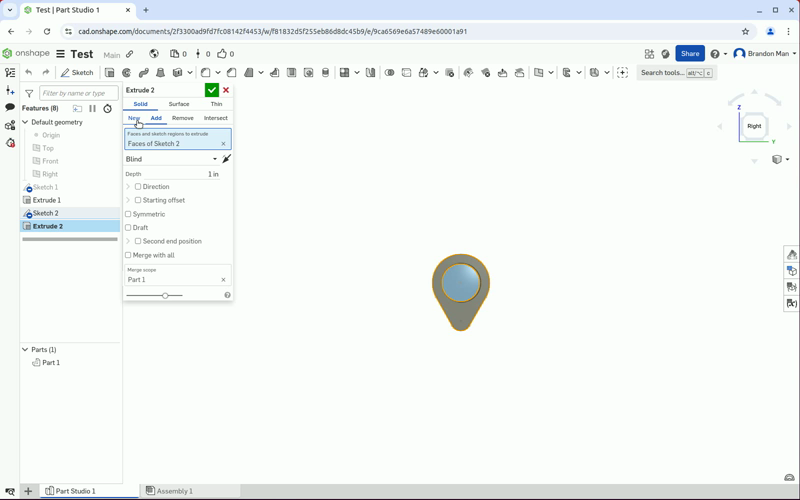
click(137, 120)
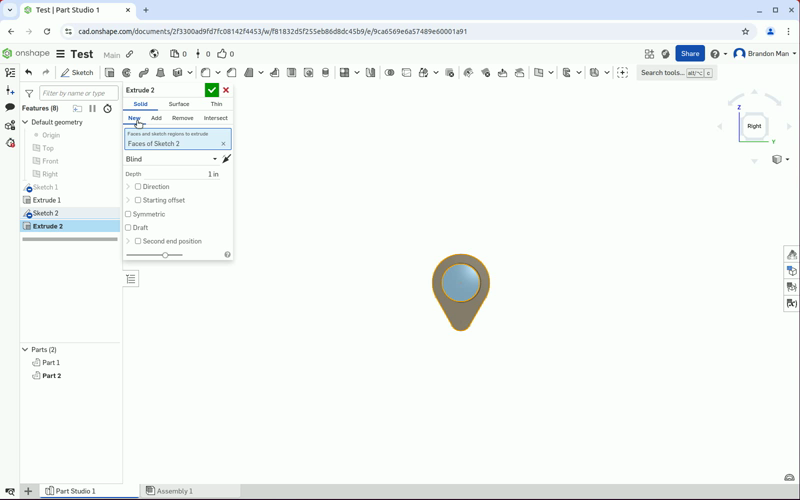
key(tab, 4)
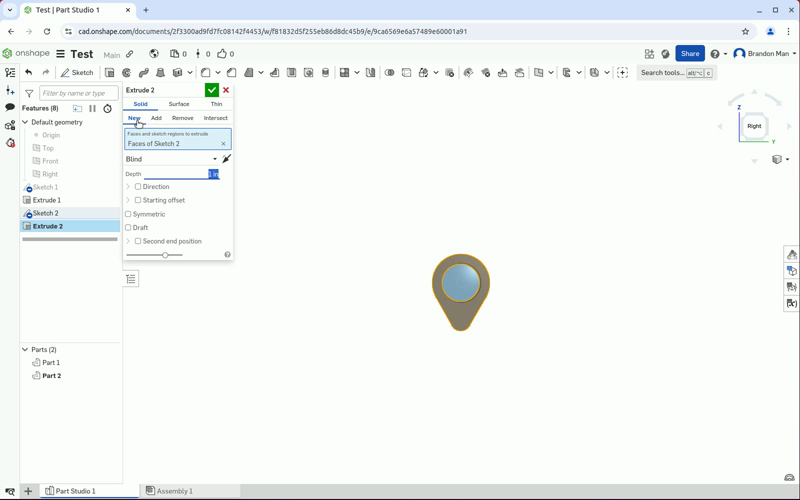
text(3.851)
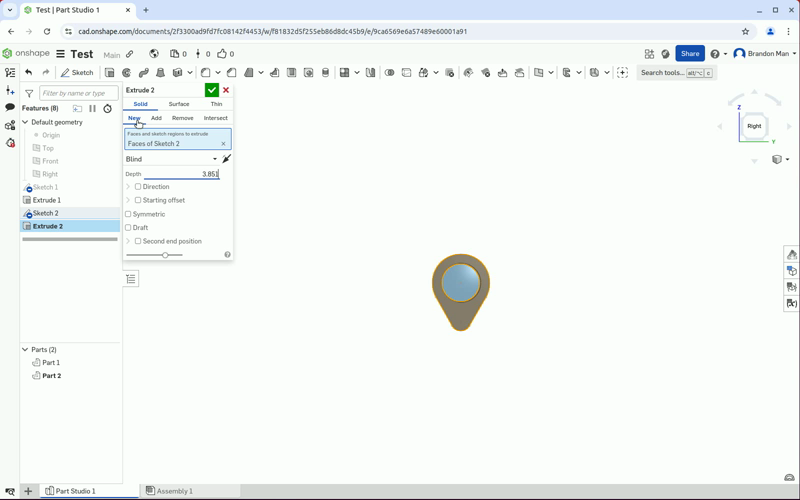
key(enter)
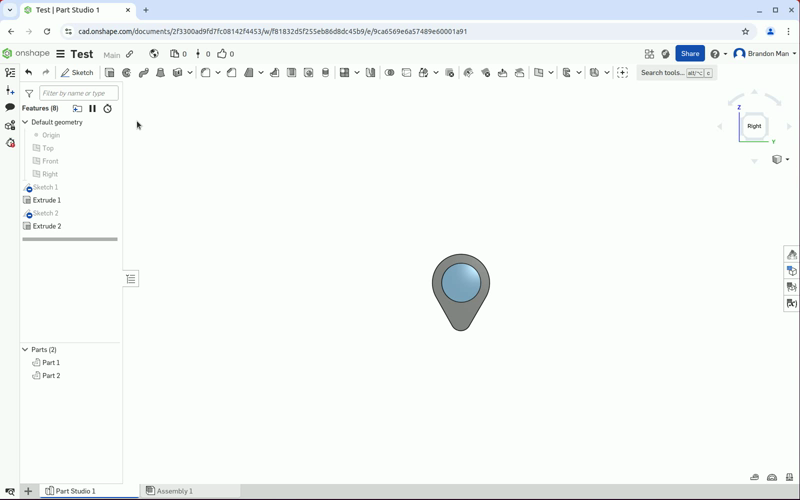
key(shift+h)
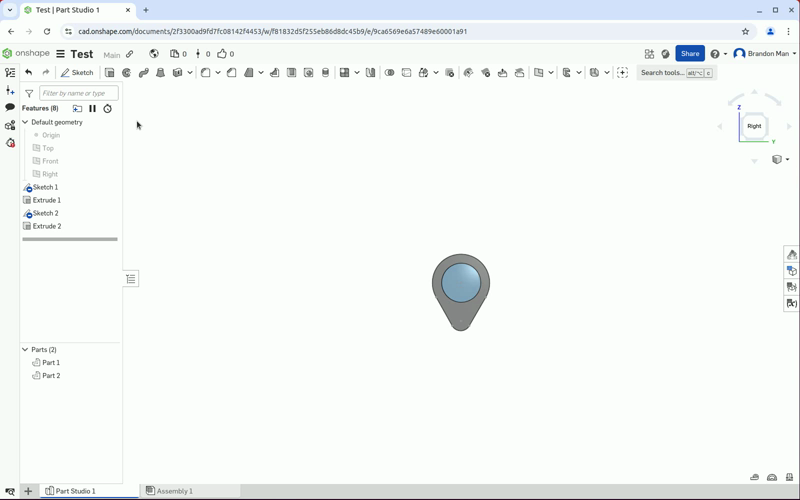
key(shift+h)
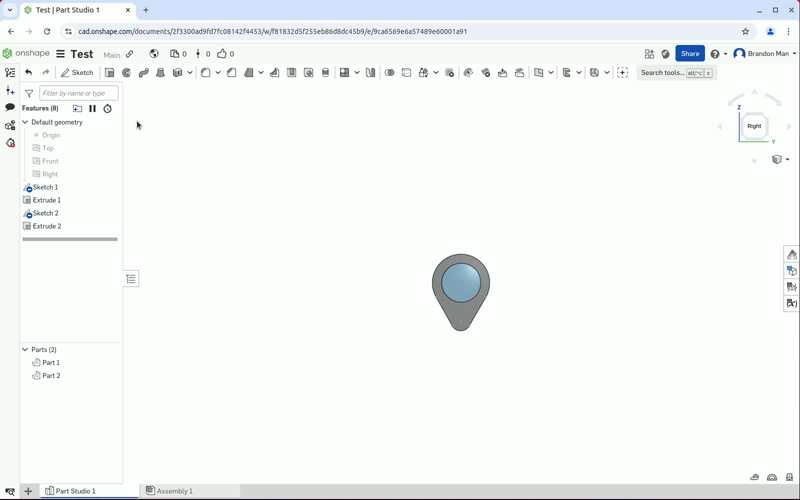
key(shift+7)
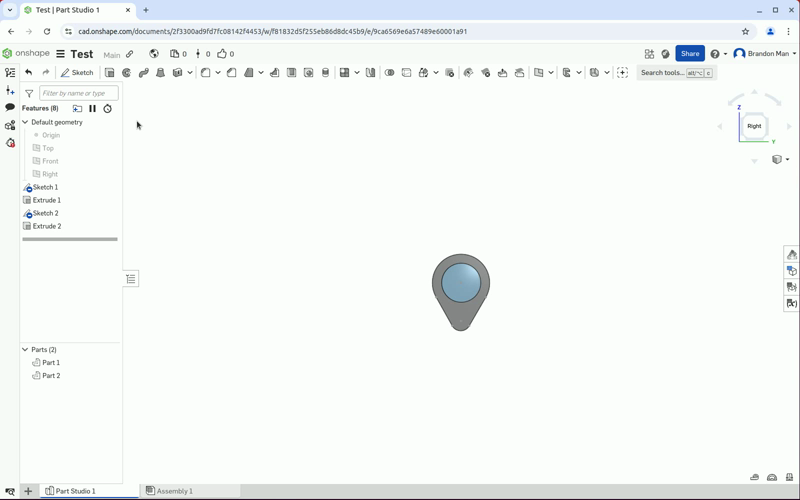
key(right, 2)
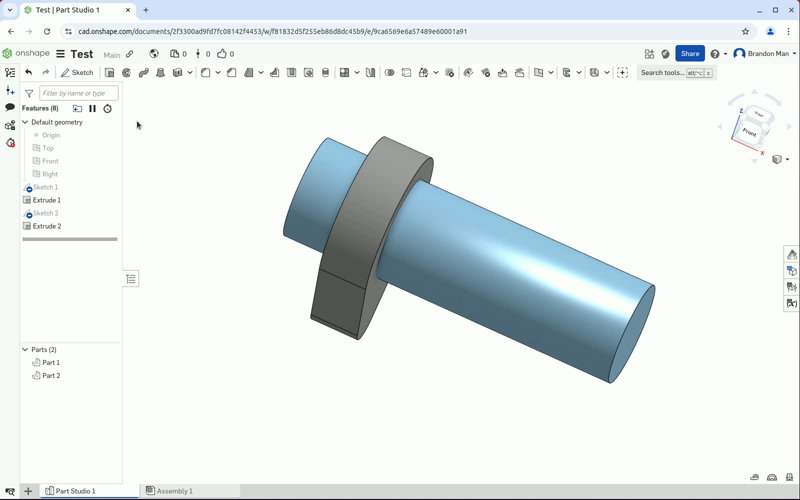
key(down, 2)
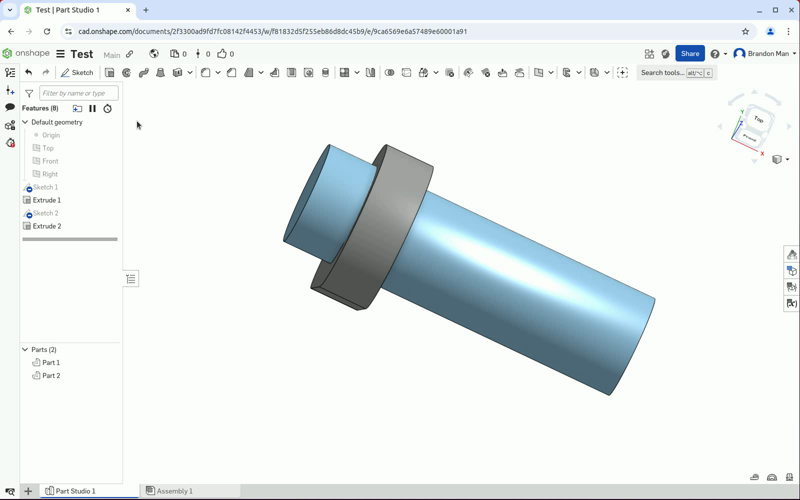
key(up, 2)
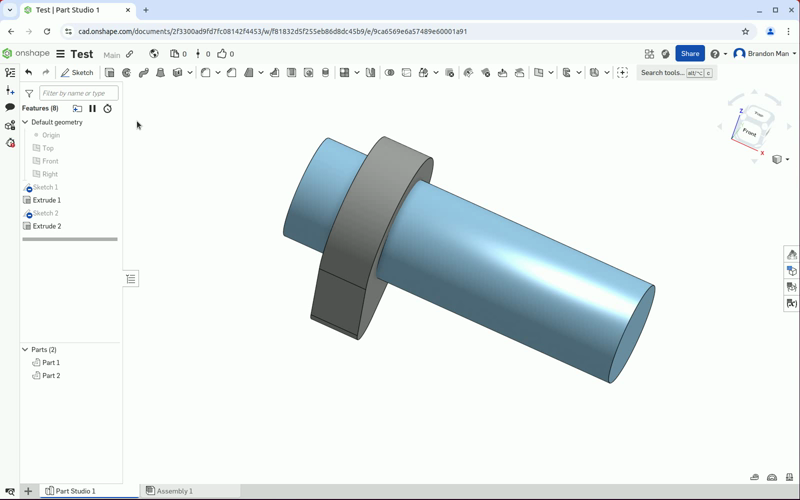
key(left, 2)
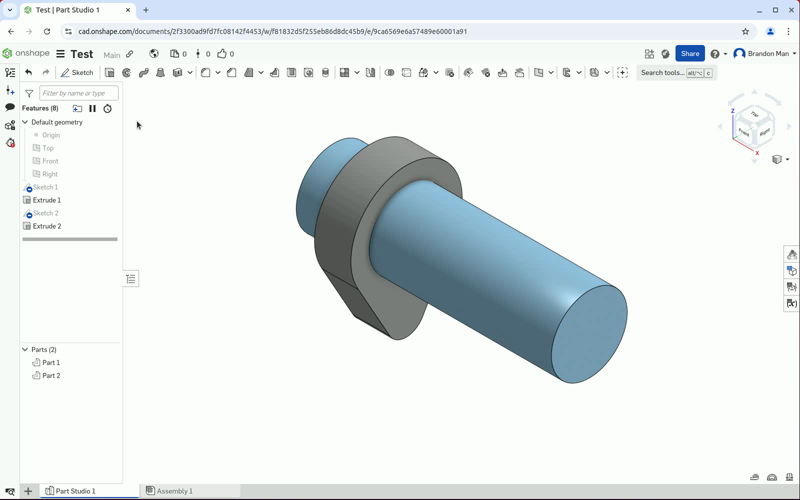
mouse_move(73, 189)
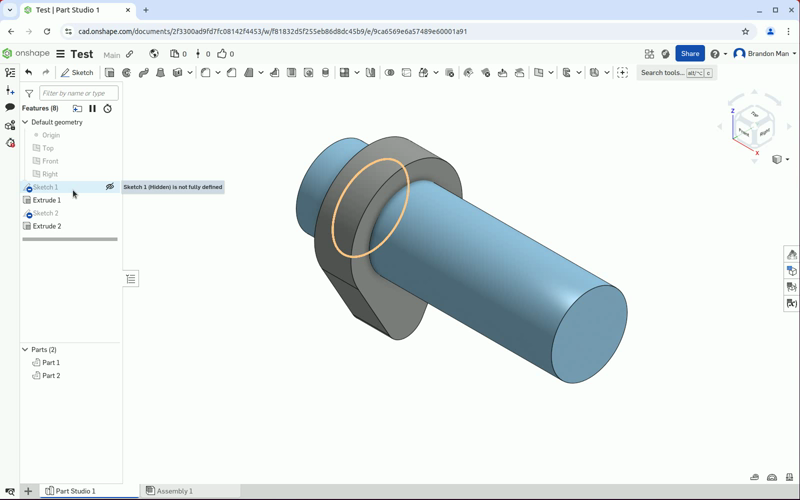
click(73, 189)